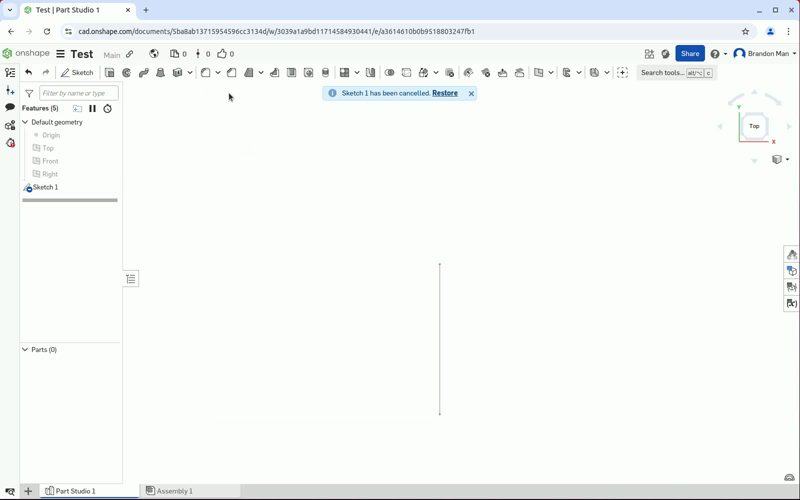
key(shift+h)
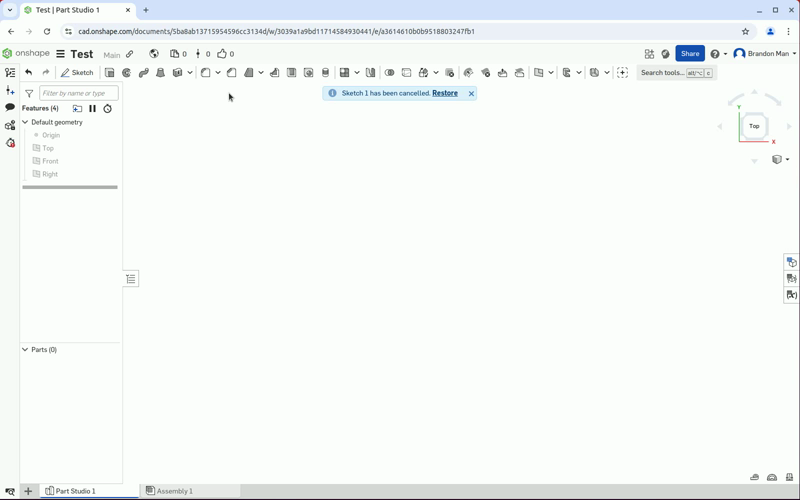
mouse_move(73, 352)
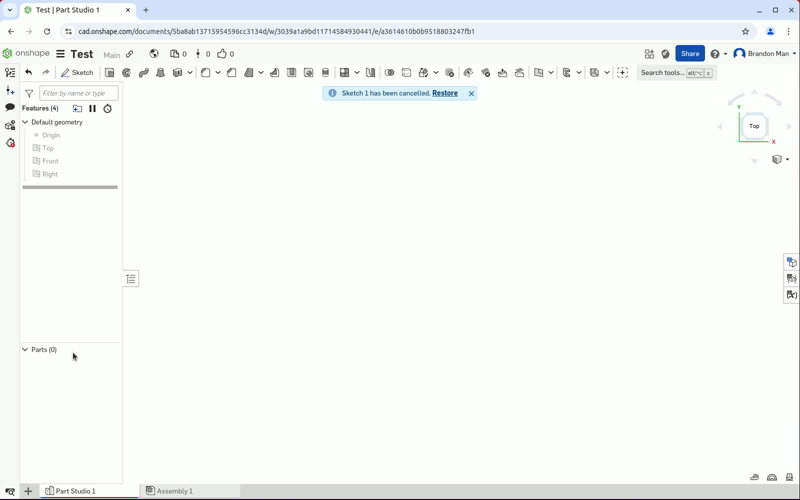
key(y)
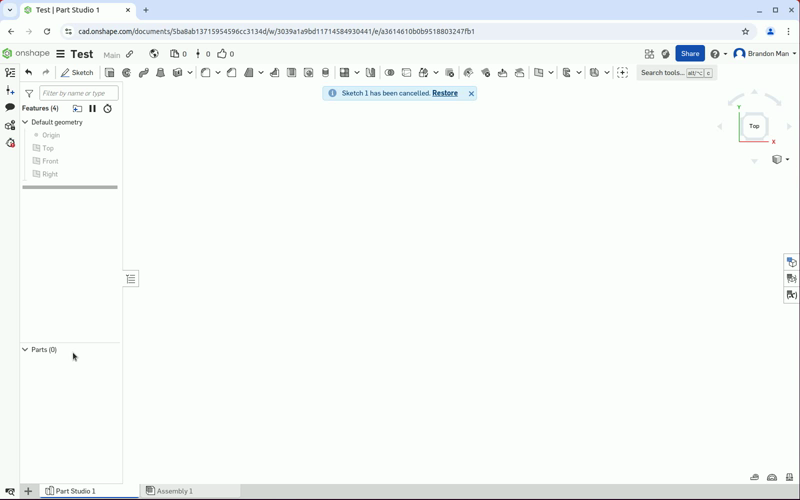
key(shift+p)
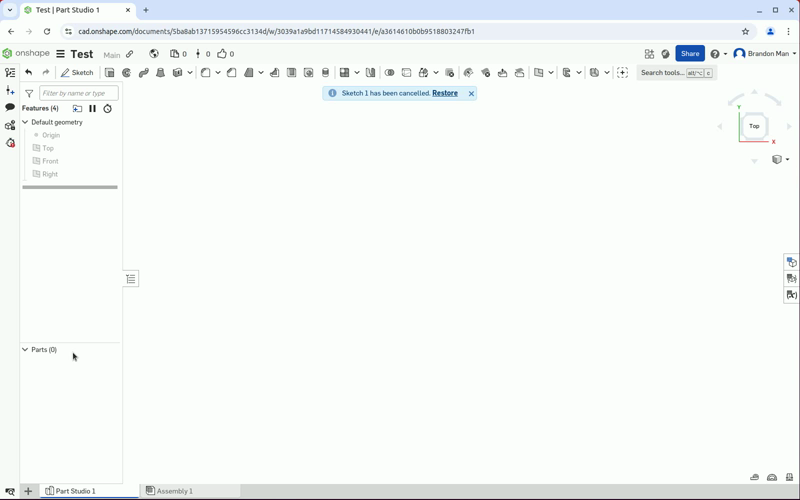
key(space)
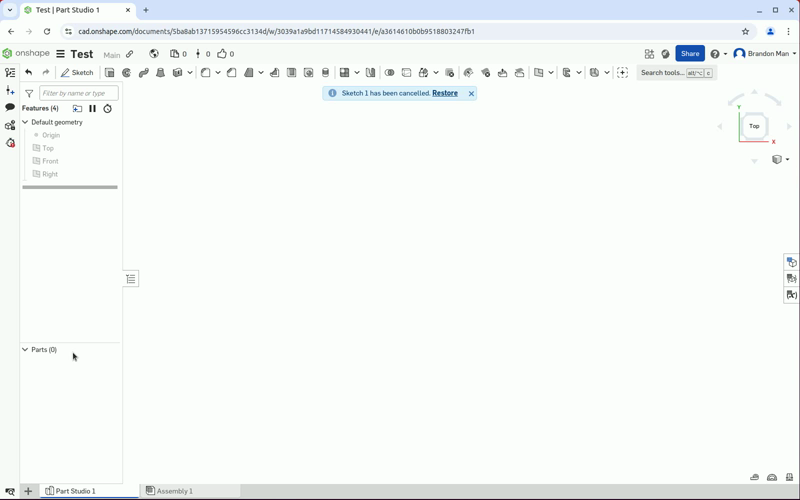
key_down(shift)
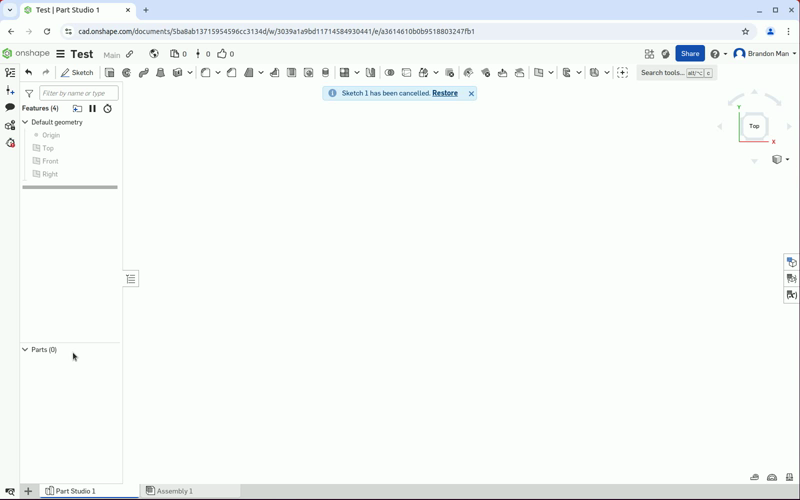
key(up)
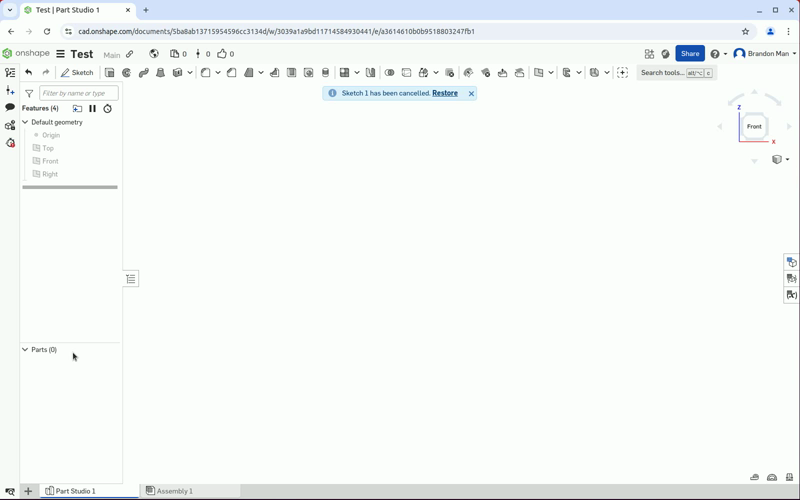
key_up(shift)
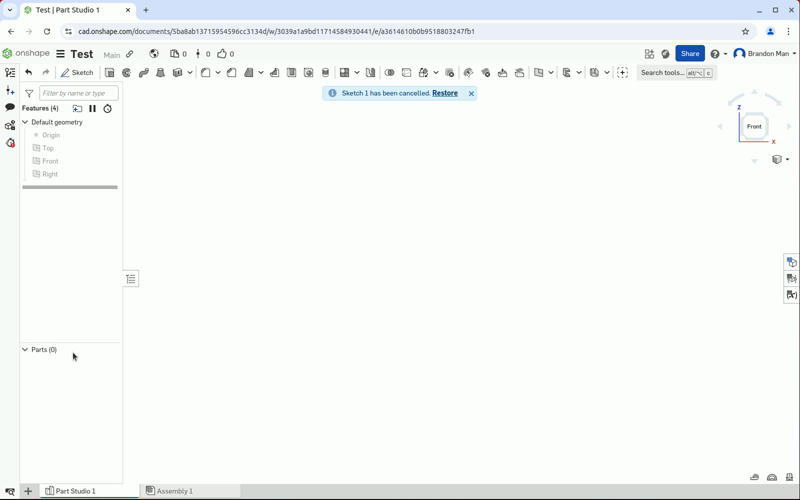
mouse_move(73, 352)
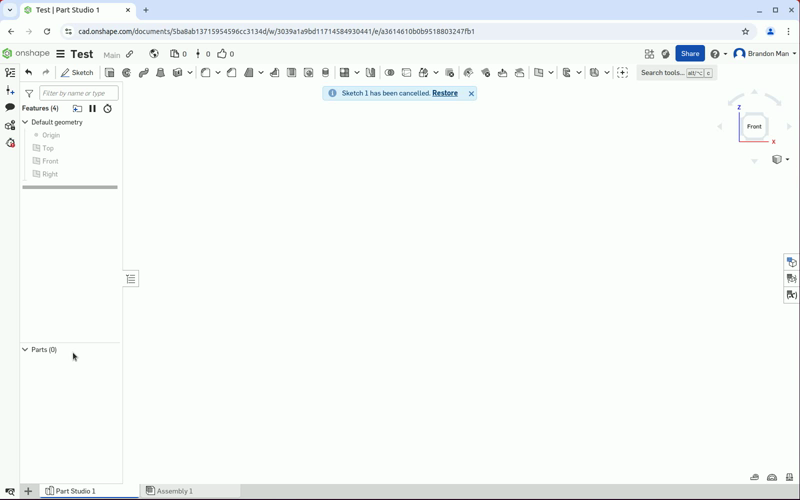
key(shift+y)
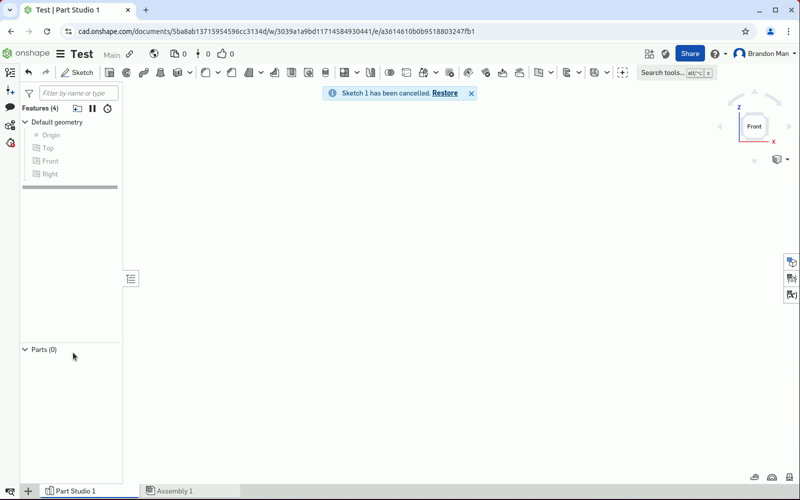
key(shift+s)
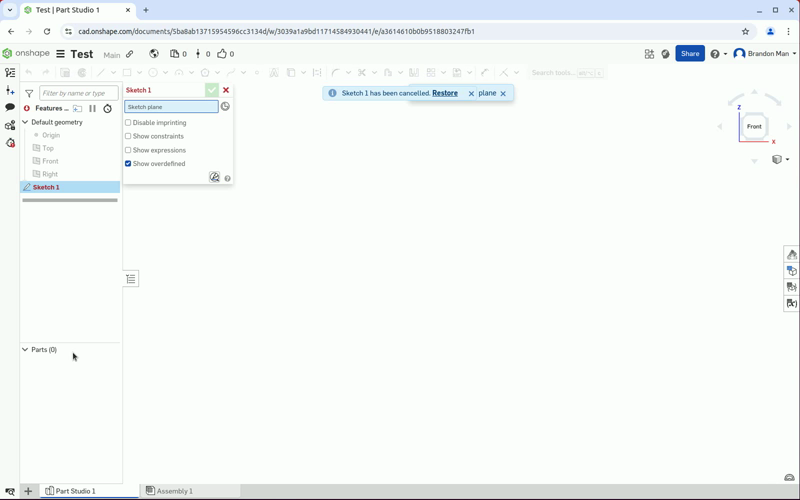
mouse_move(73, 163)
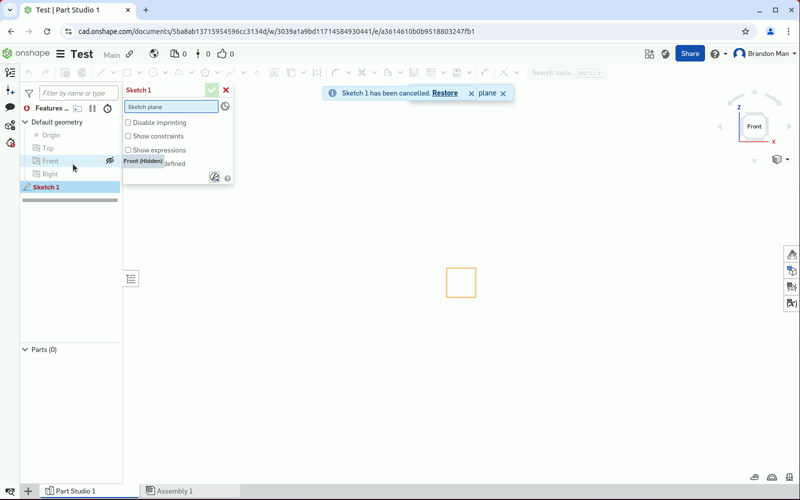
click(73, 163)
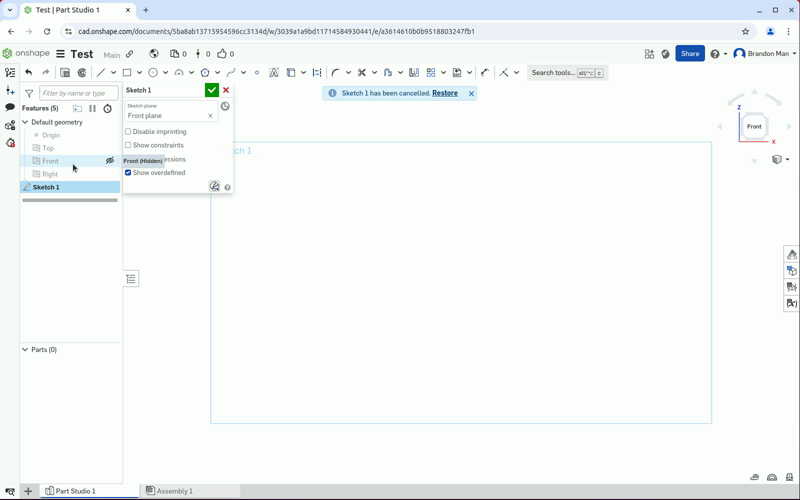
mouse_move(73, 352)
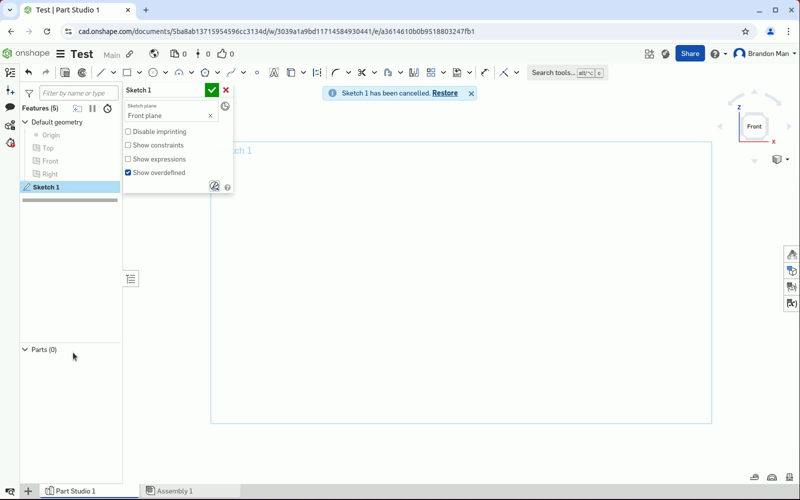
key(y)
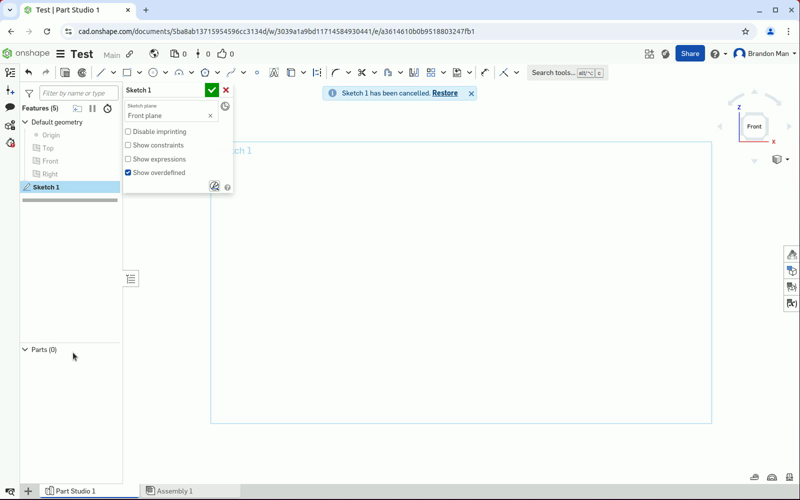
key(l)
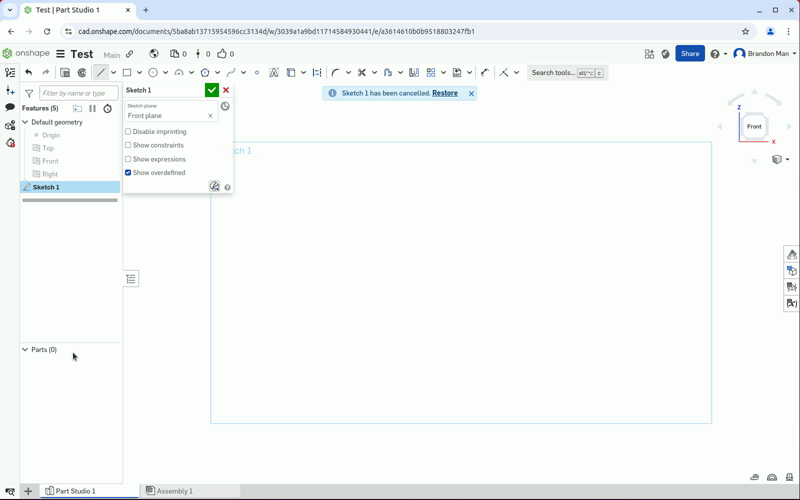
key_down(shift)
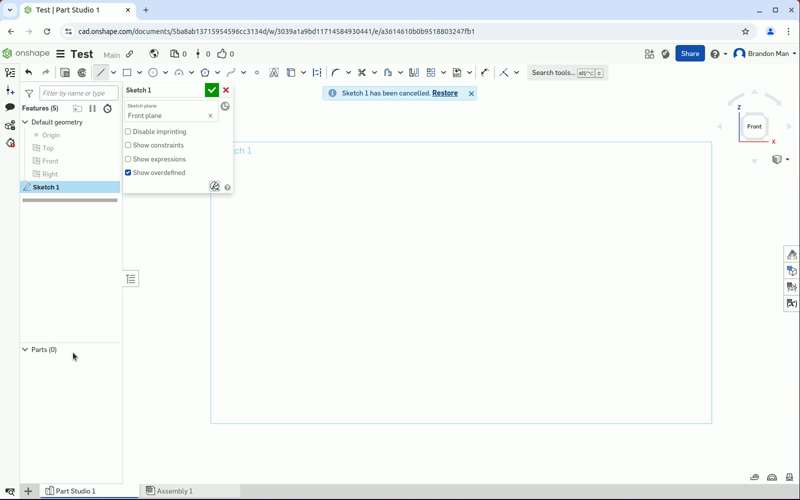
mouse_move(348, 282)
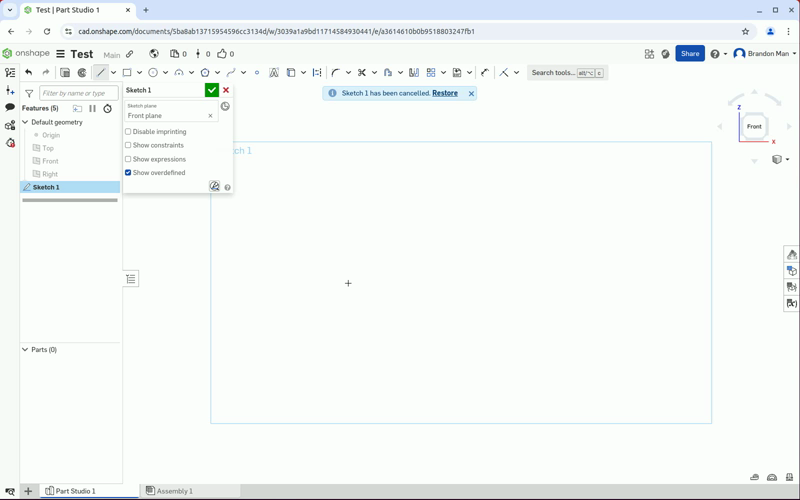
click(348, 282)
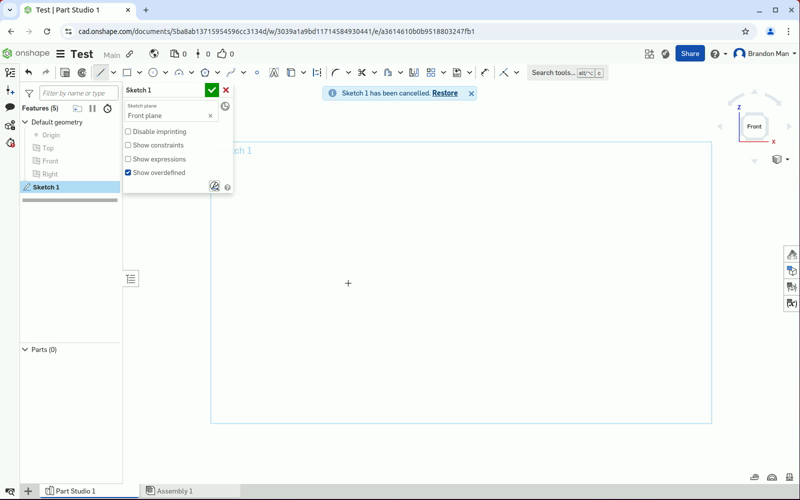
key_up(shift)
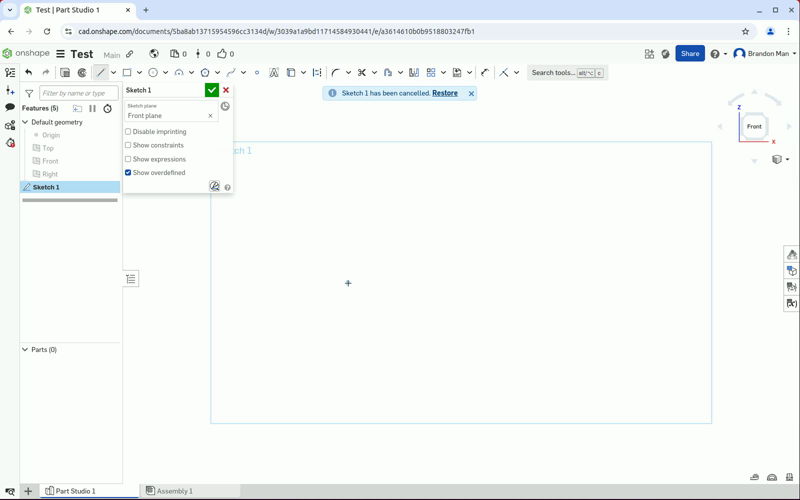
key_down(shift)
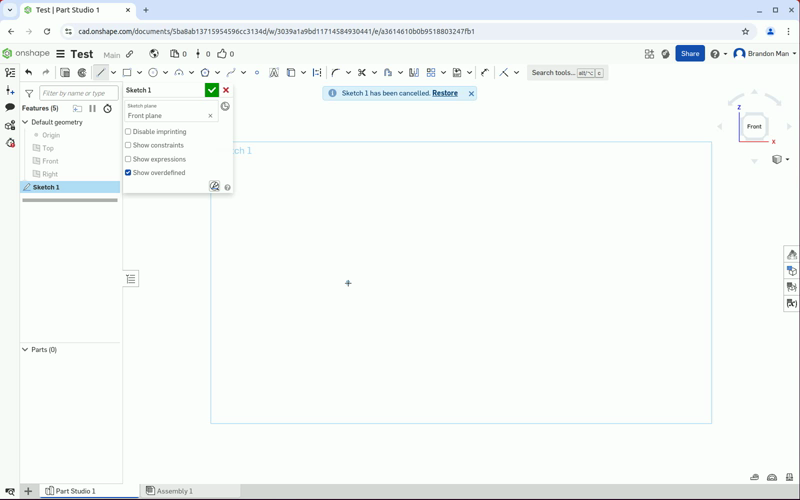
mouse_move(460, 282)
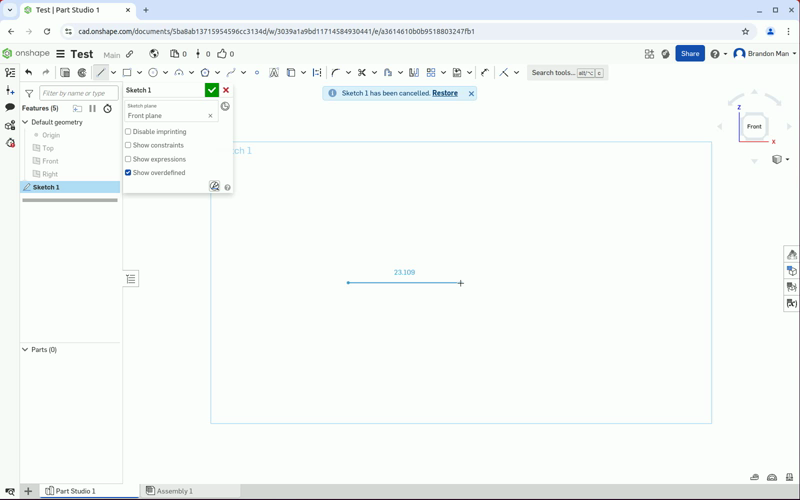
click(460, 282)
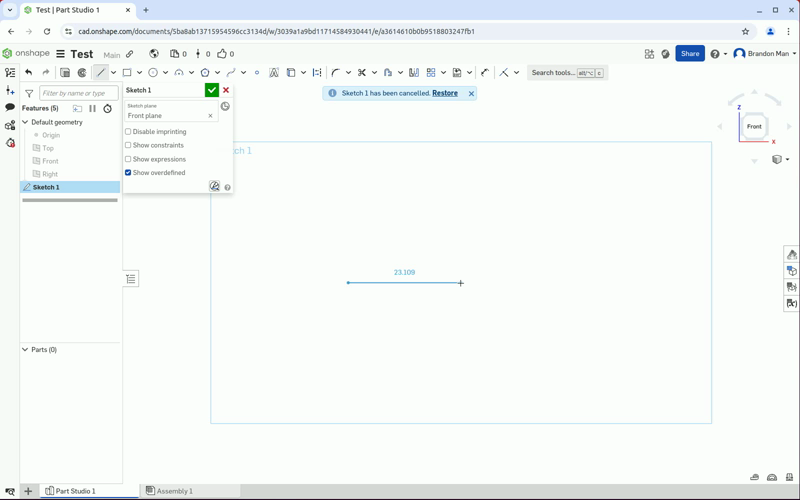
key_up(shift)
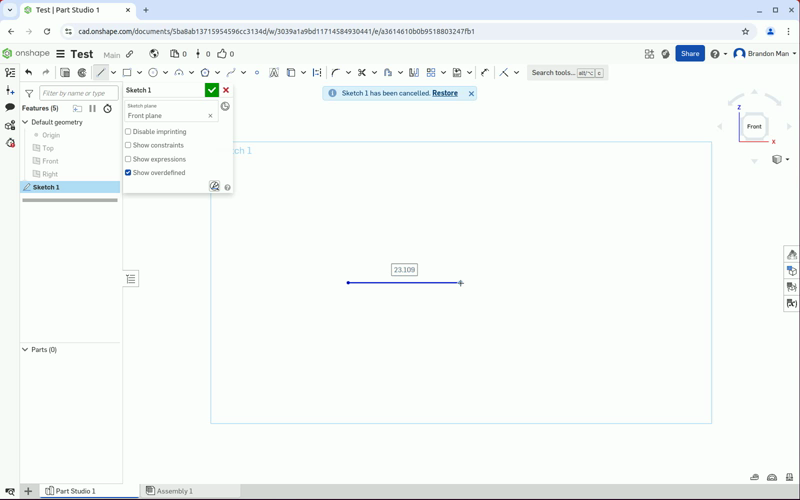
key_down(shift)
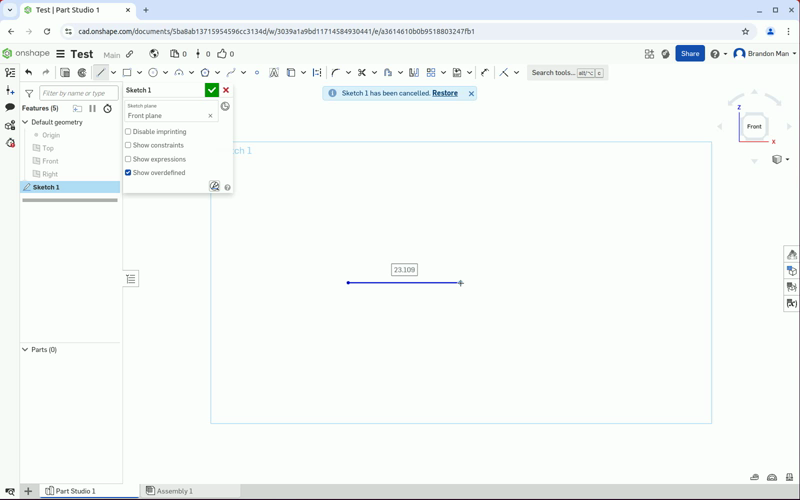
mouse_move(490, 282)
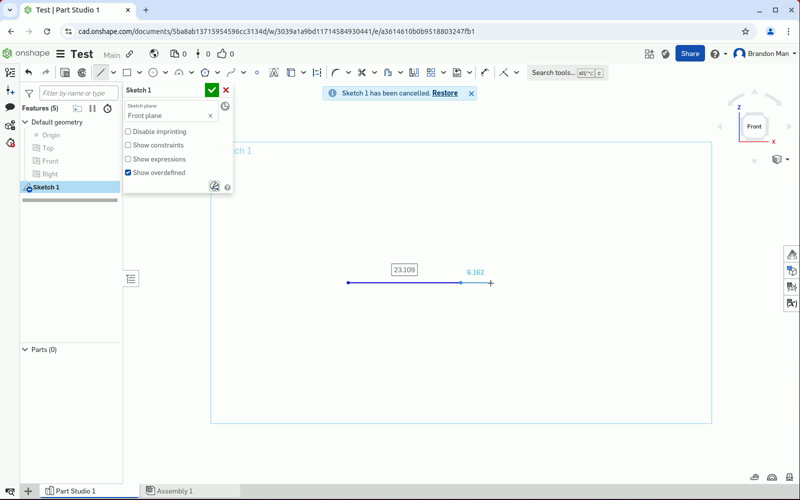
mouse_move(460, 237)
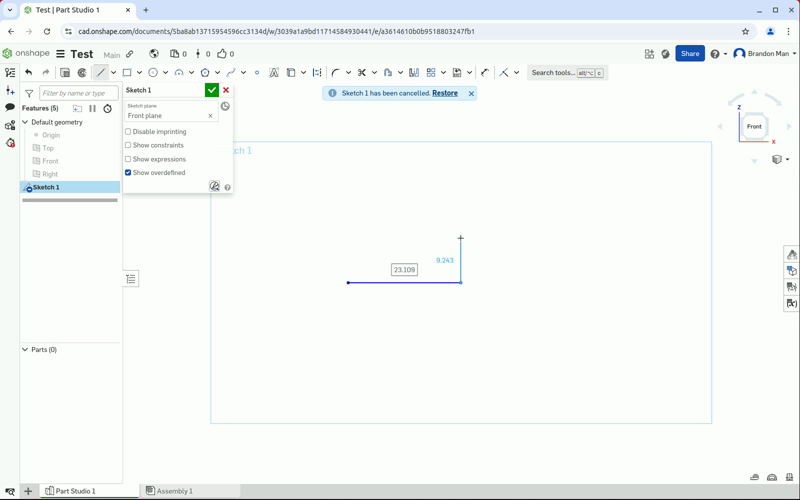
click(460, 237)
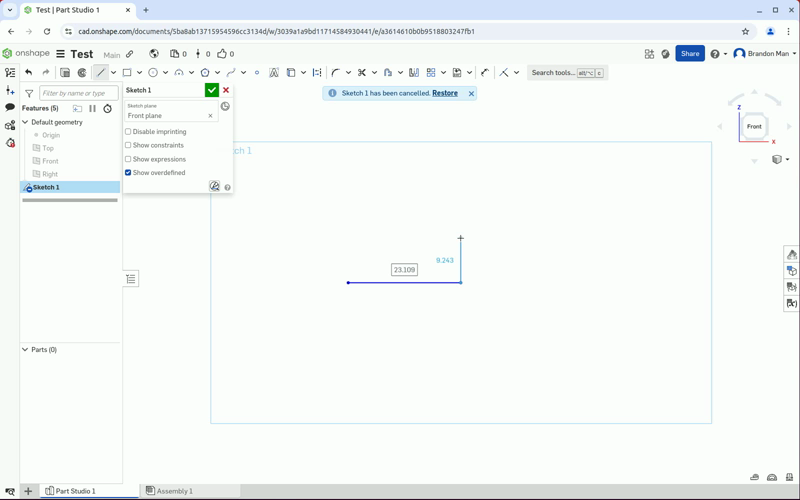
key_up(shift)
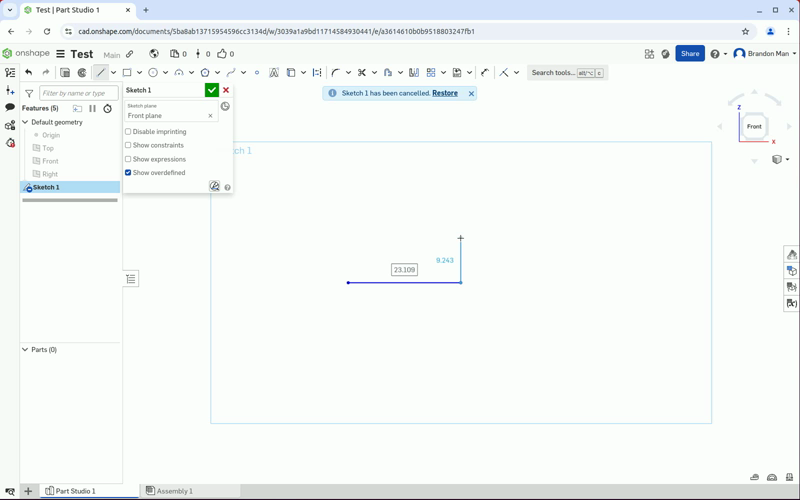
key_down(shift)
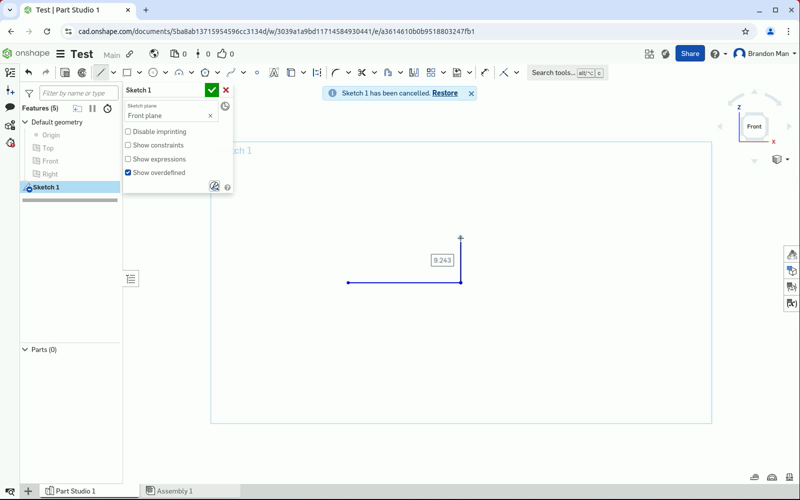
mouse_move(490, 237)
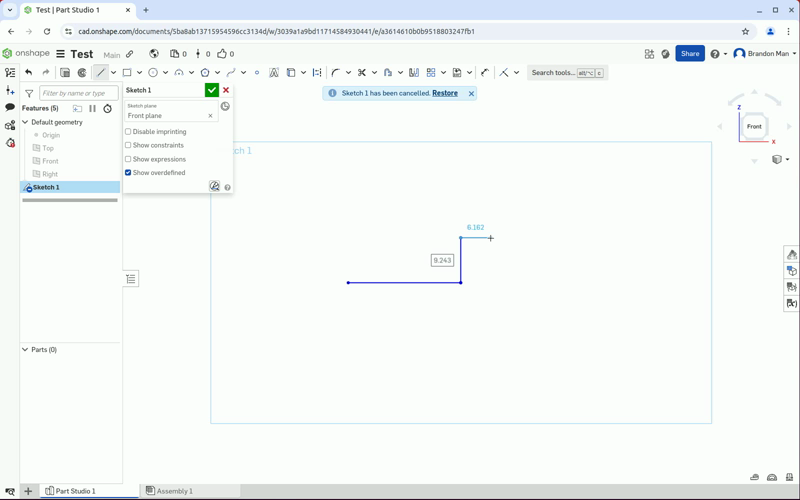
mouse_move(460, 192)
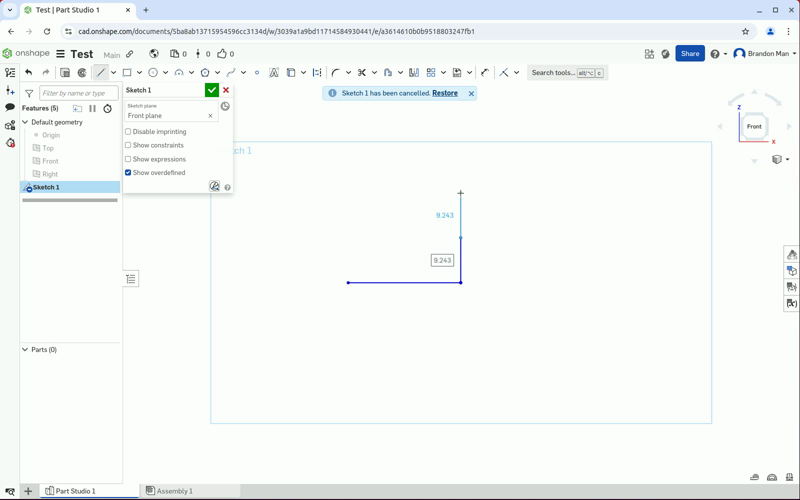
click(460, 192)
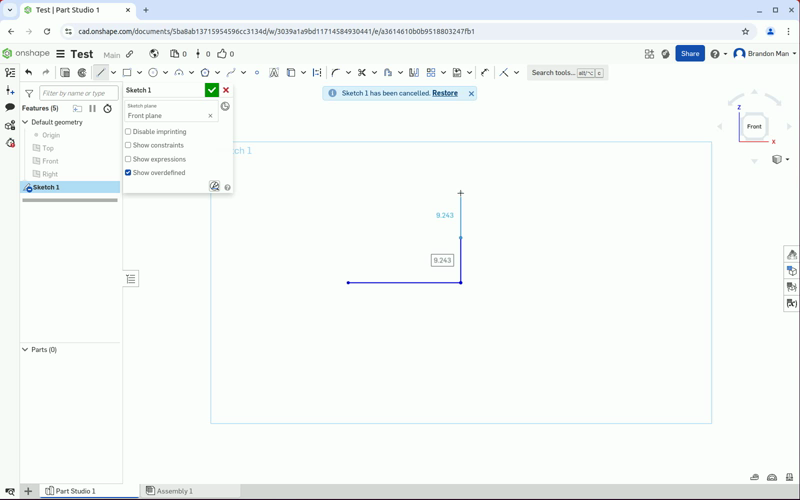
key_up(shift)
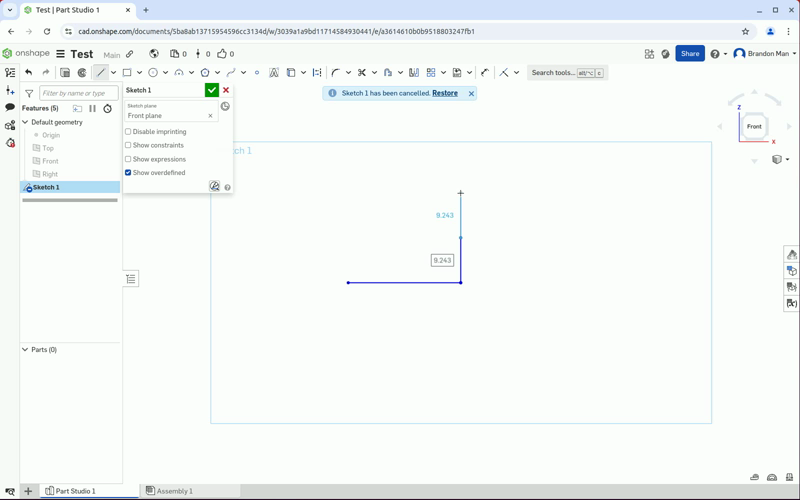
key_down(shift)
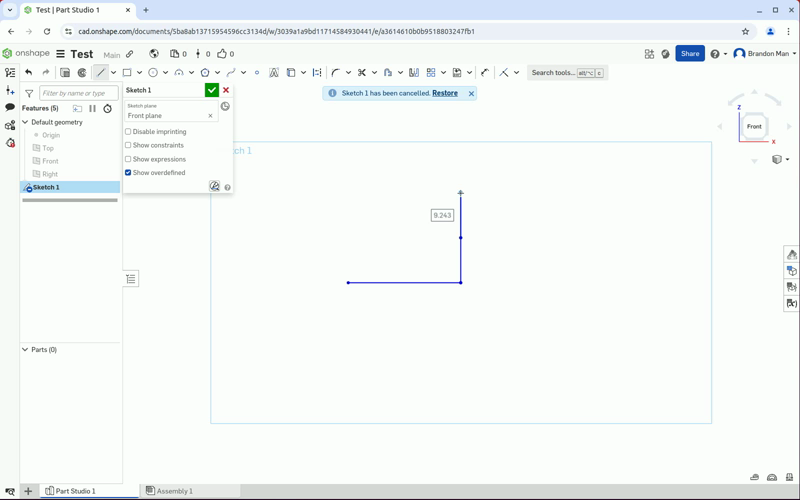
mouse_move(348, 192)
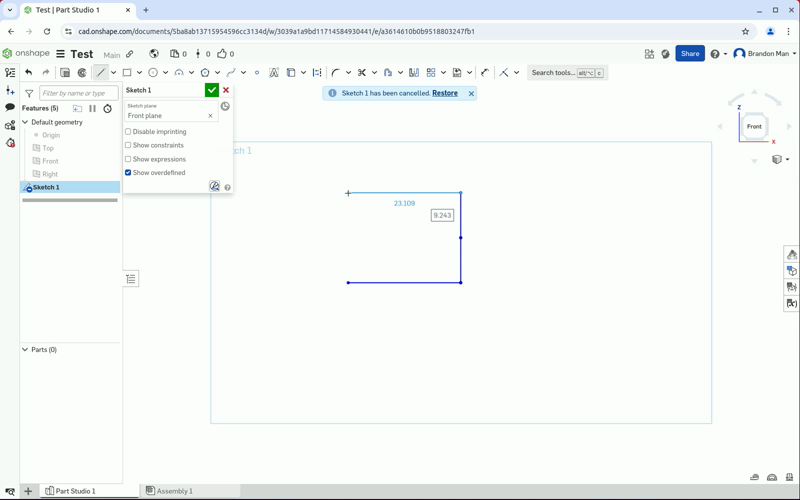
click(348, 192)
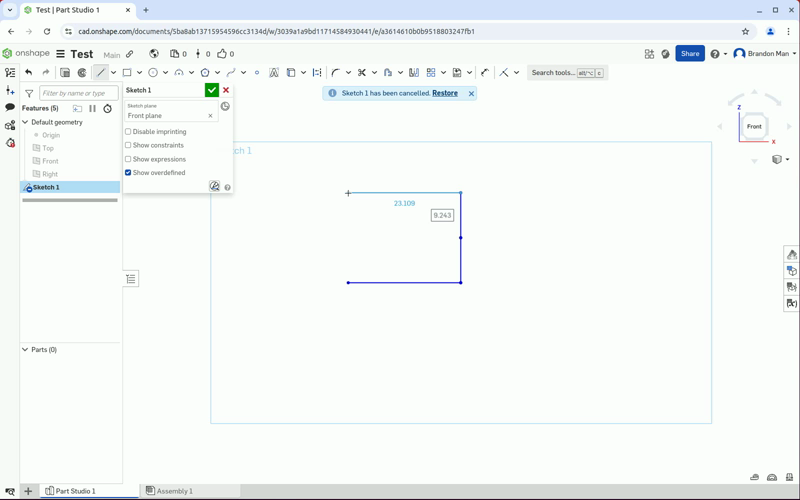
key_up(shift)
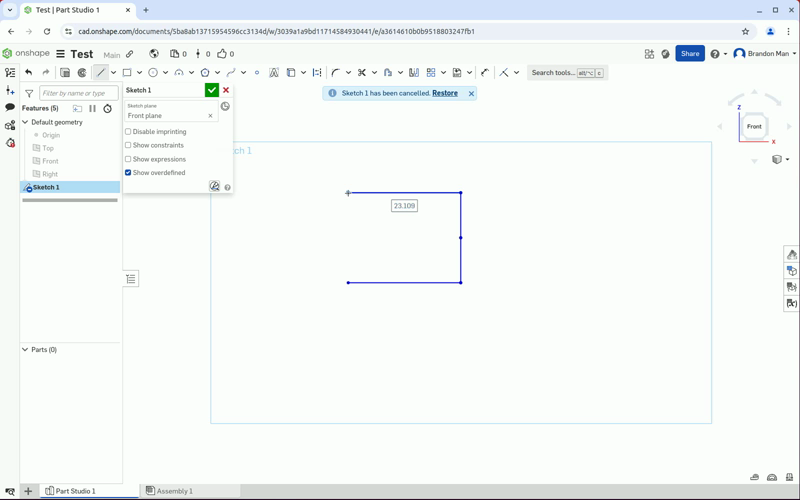
key_down(shift)
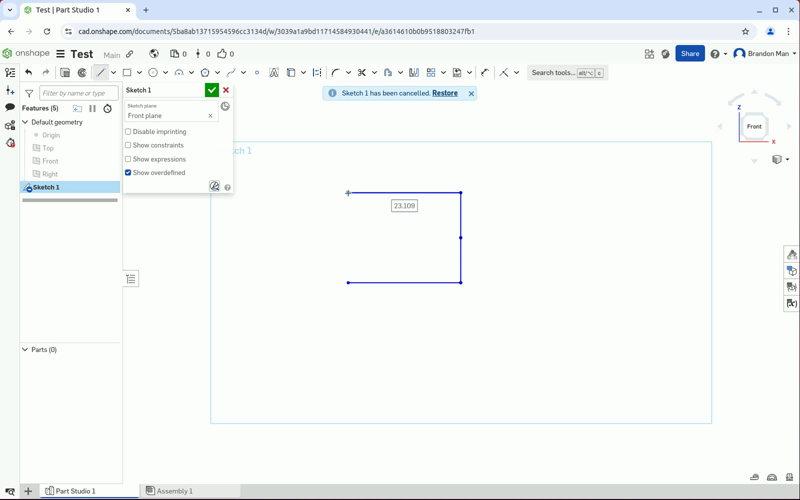
mouse_move(348, 282)
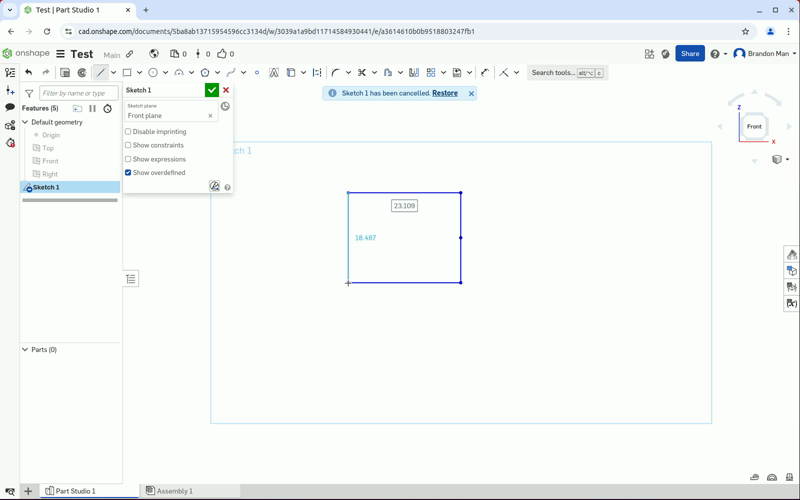
key_up(shift)
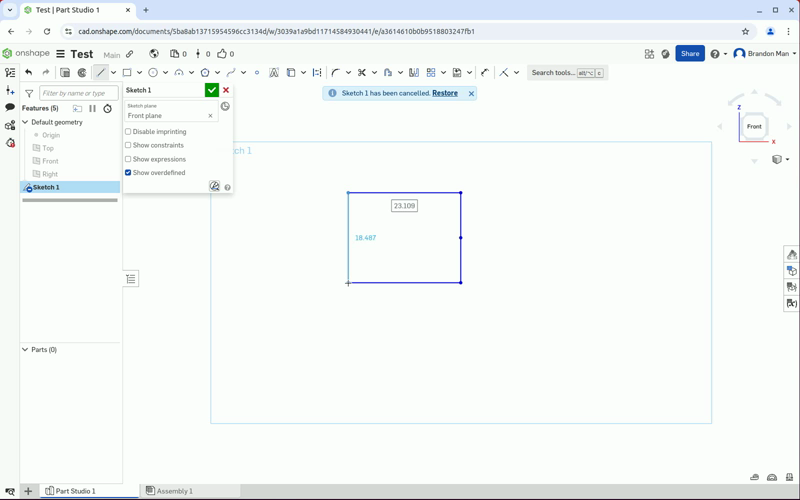
click(348, 282)
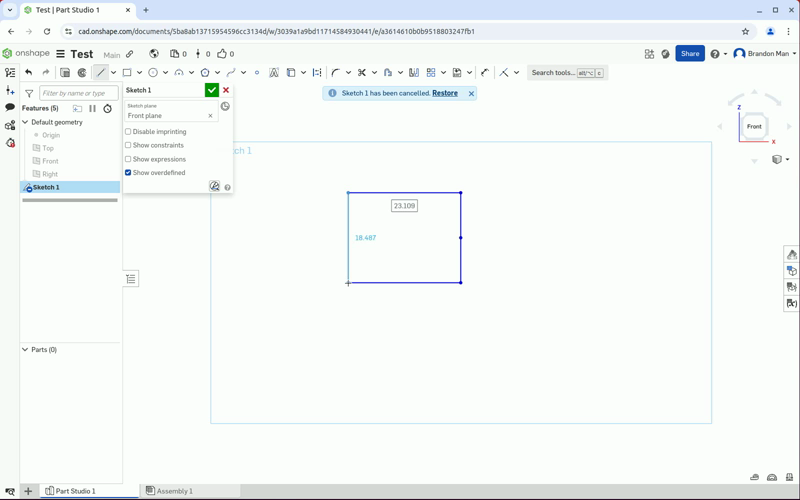
key(esc)
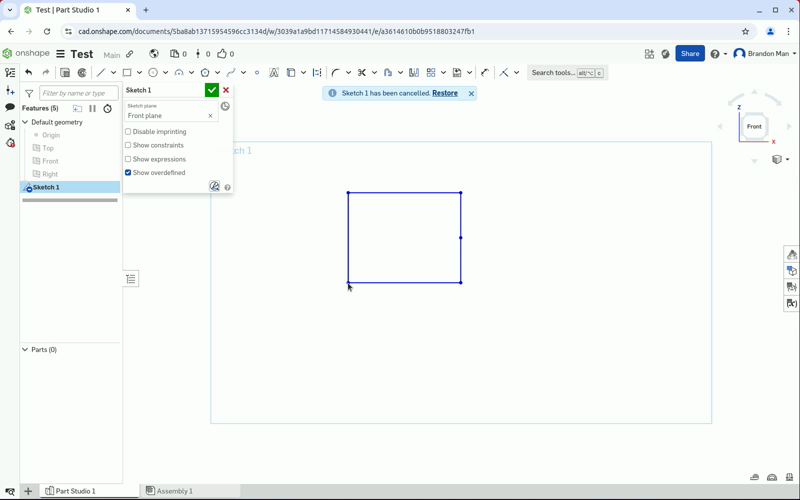
mouse_move(411, 212)
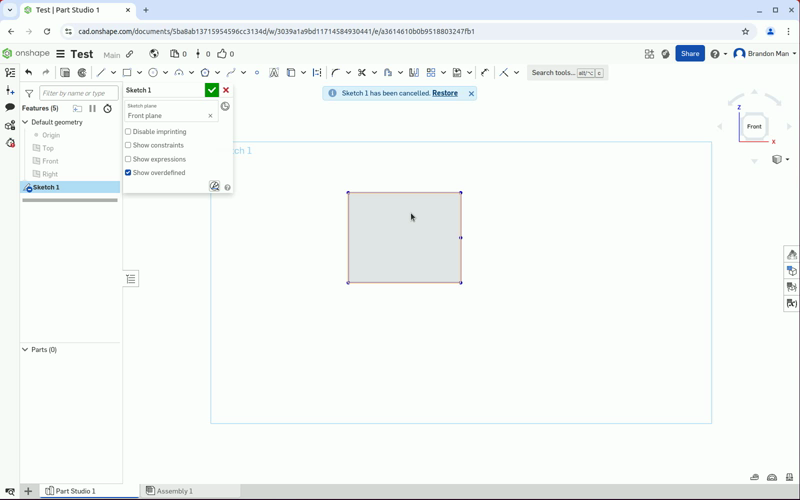
click(411, 212)
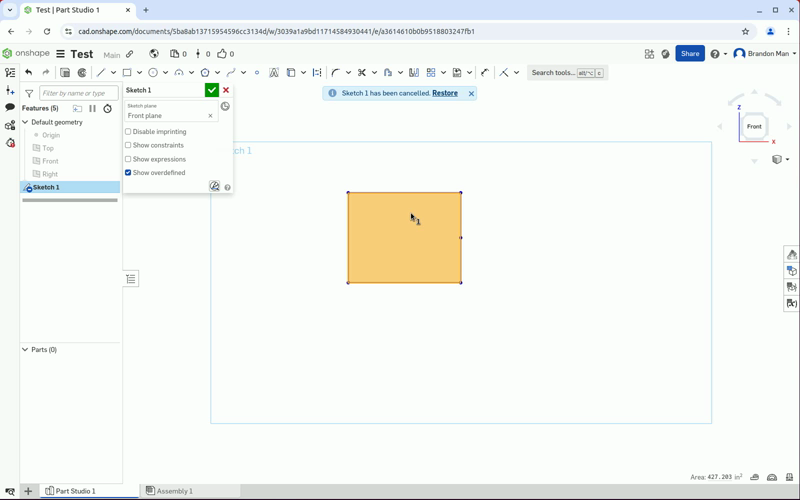
mouse_move(73, 352)
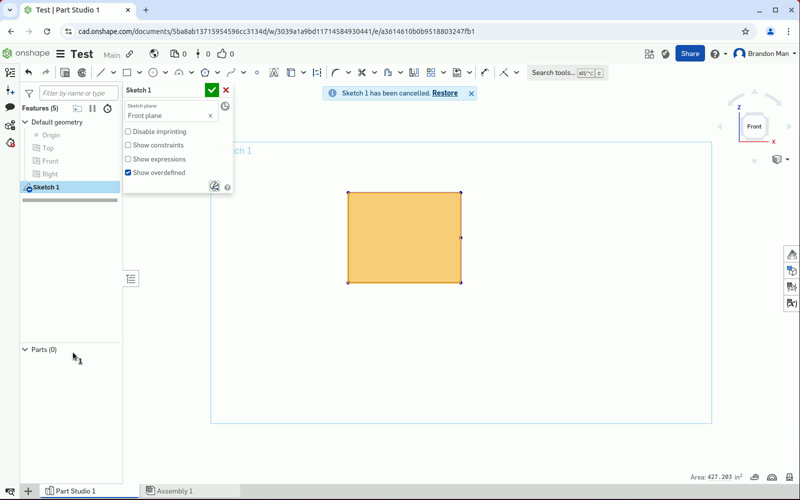
key(shift+y)
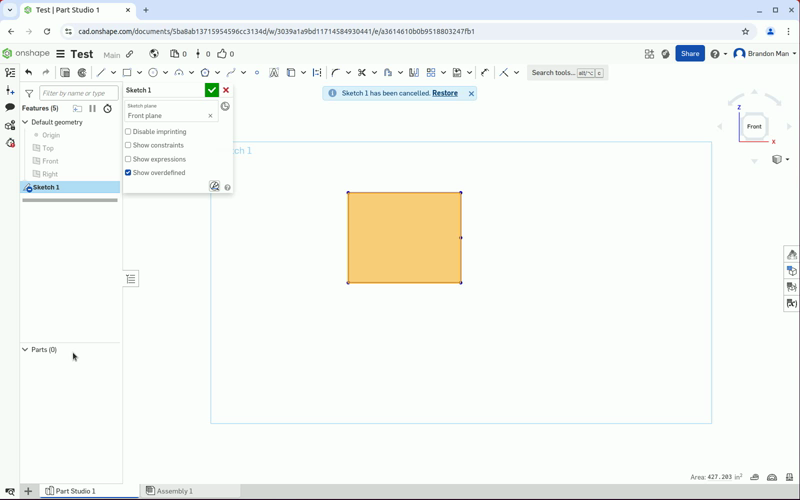
key(shift+e)
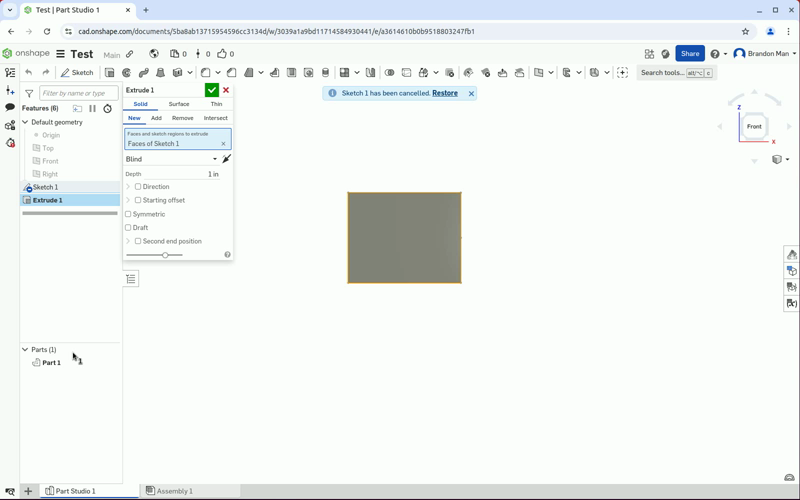
mouse_move(143, 106)
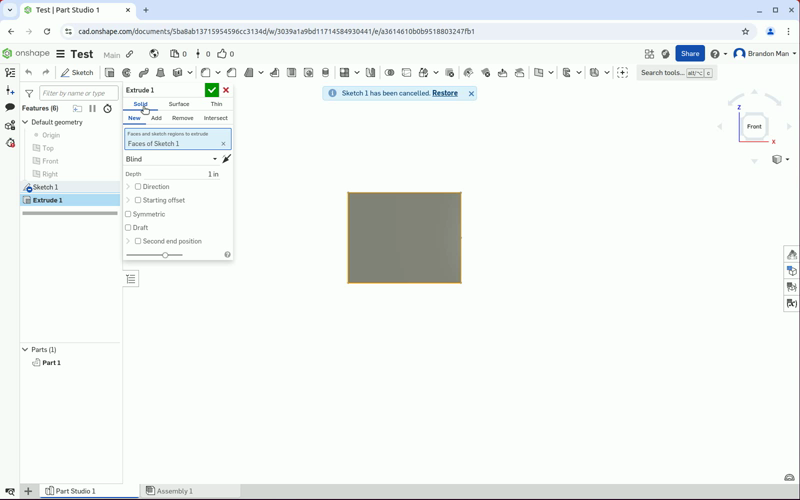
click(143, 106)
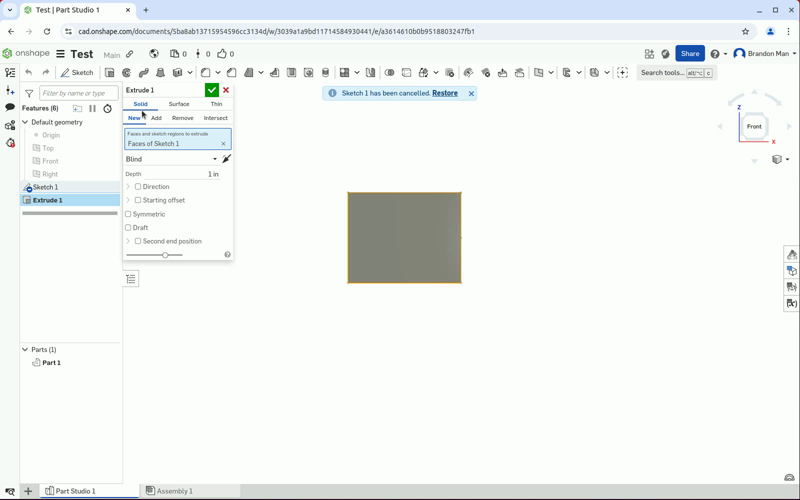
mouse_move(137, 120)
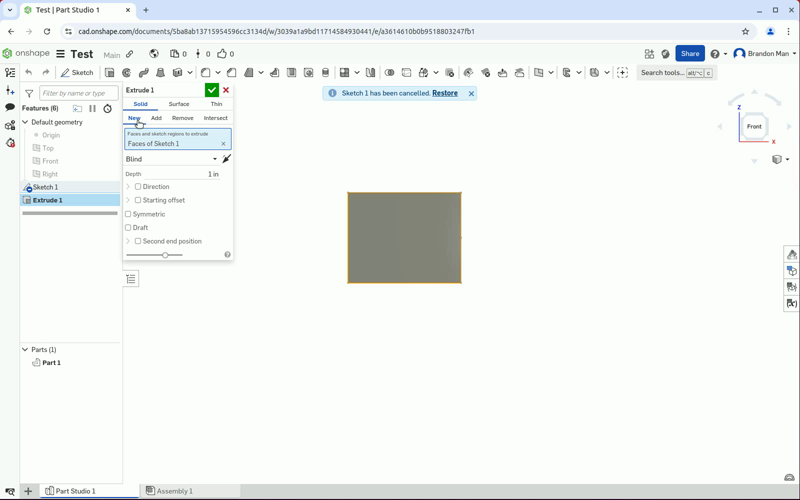
click(137, 120)
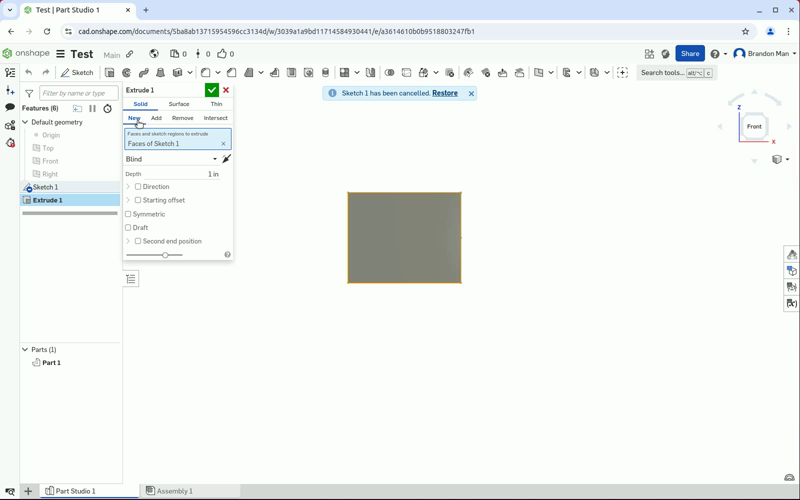
key(tab, 4)
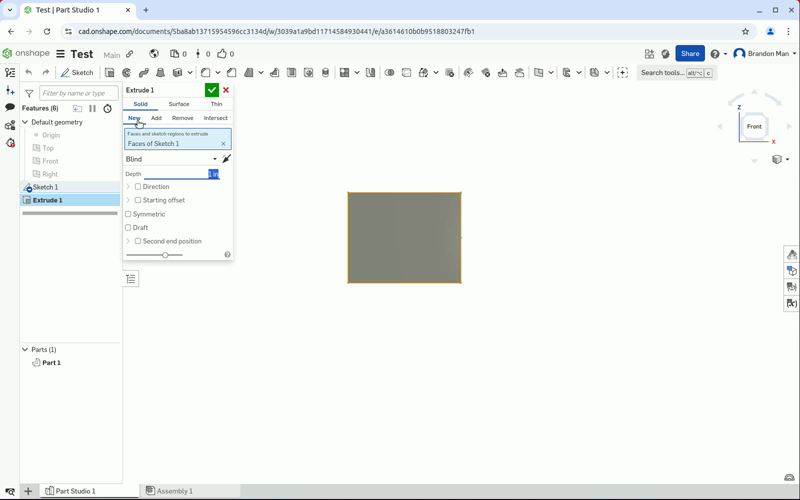
text(18.535)
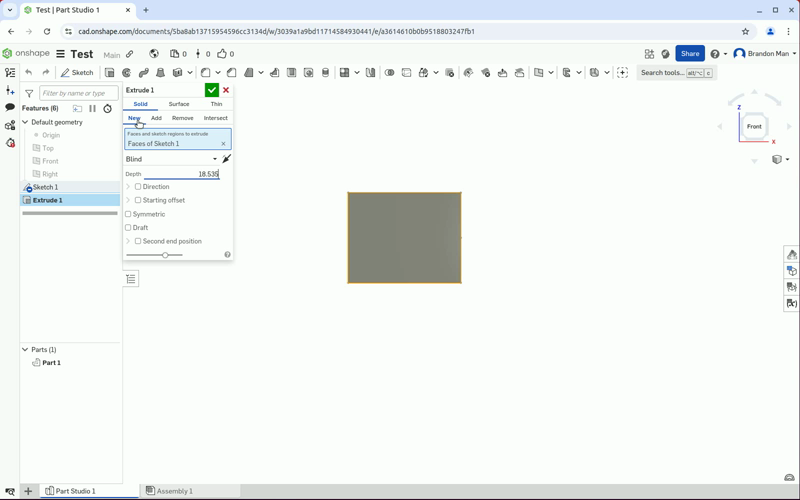
key(enter)
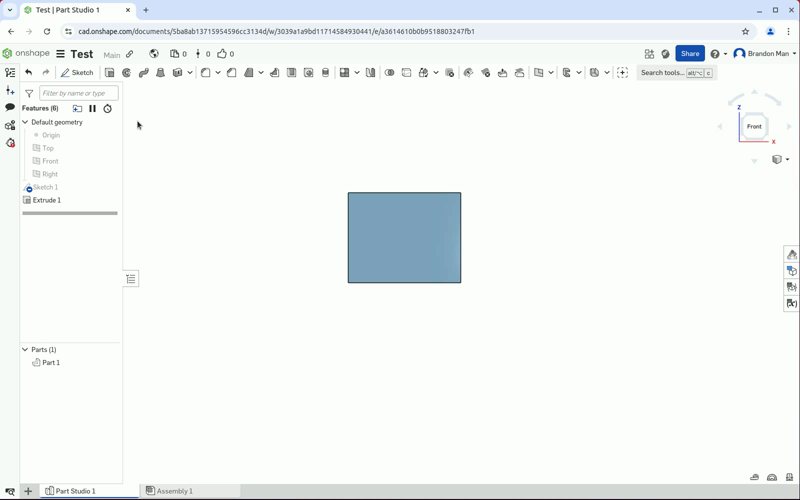
key(shift+h)
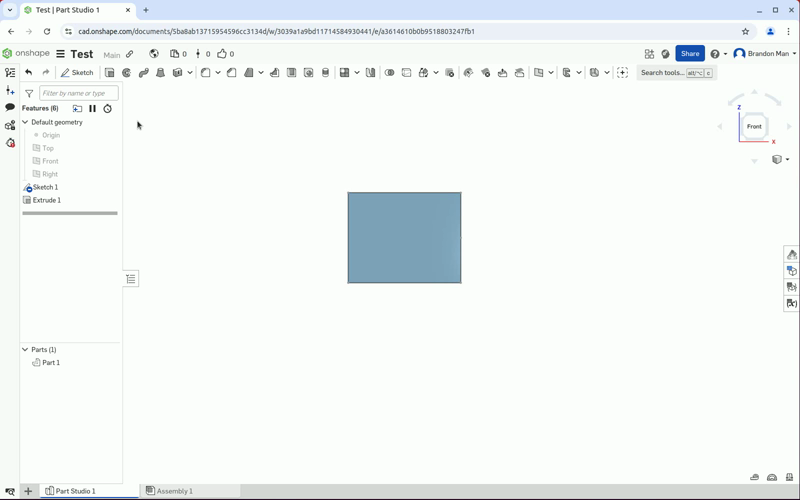
key(shift+h)
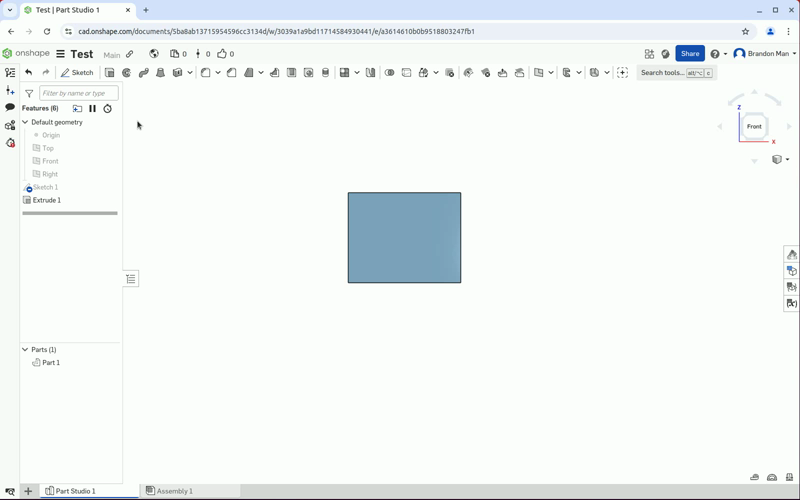
mouse_move(73, 189)
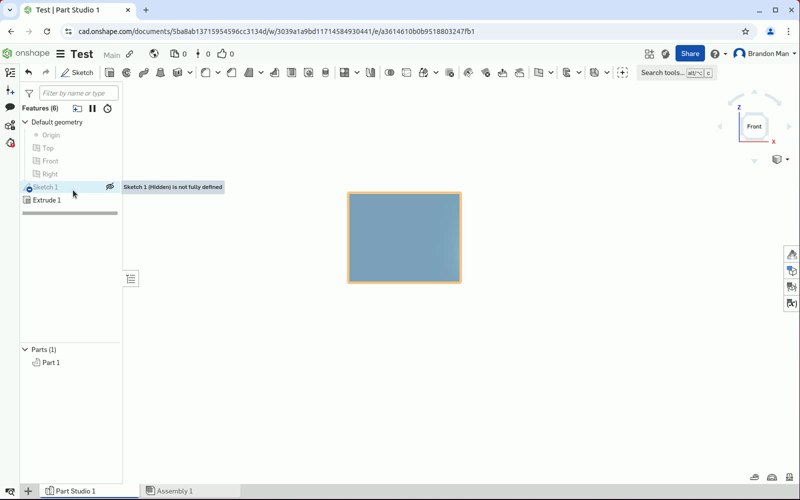
click(73, 189)
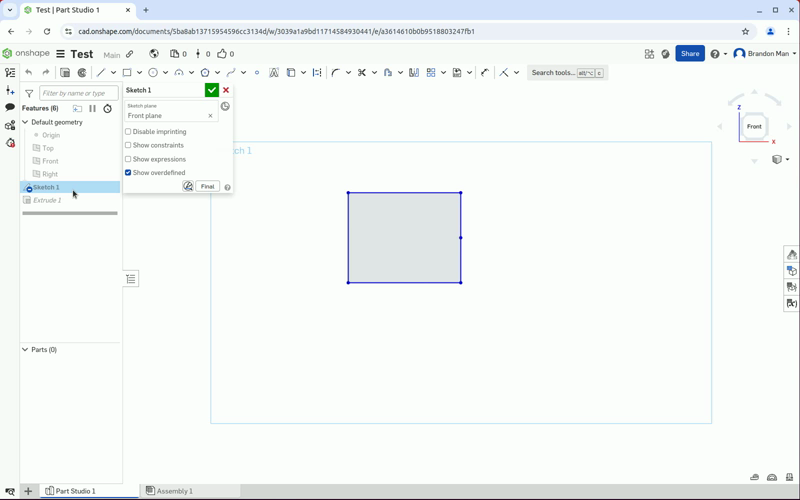
mouse_move(229, 92)
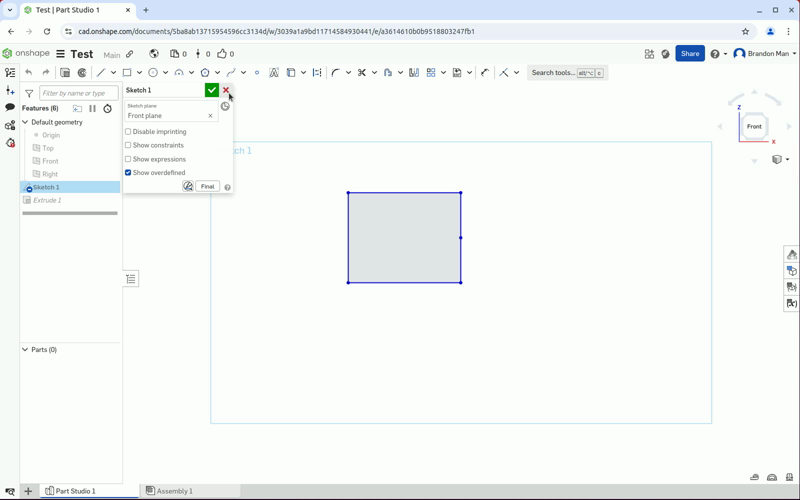
click(229, 92)
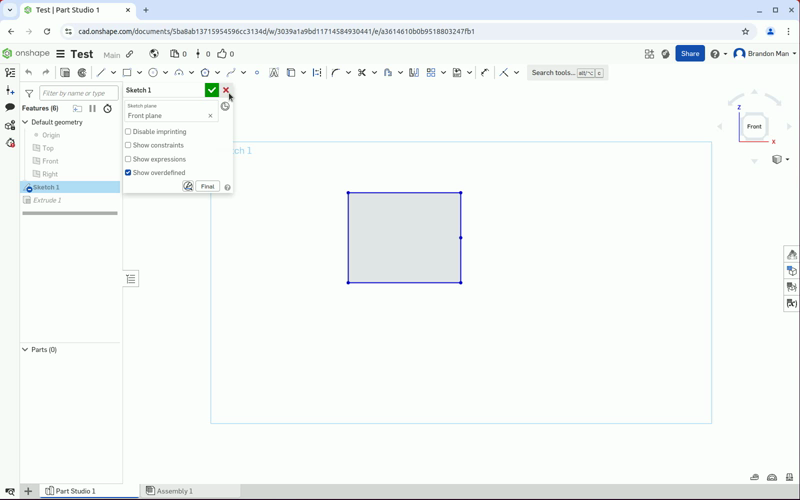
key(shift+s)
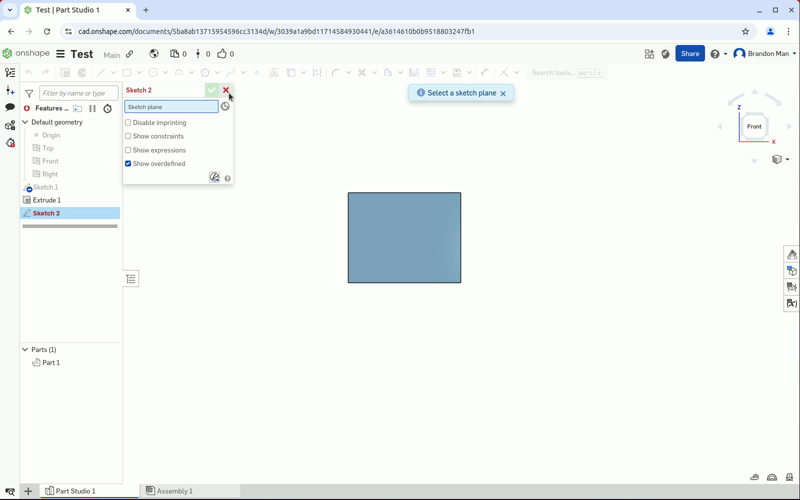
mouse_move(73, 163)
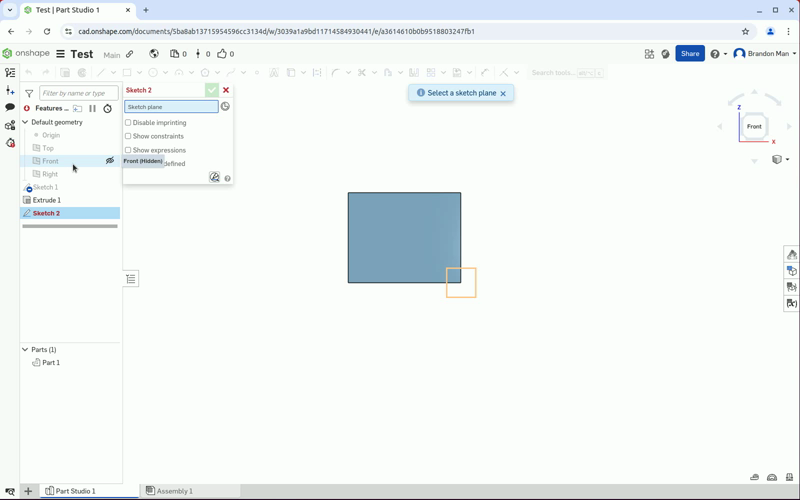
click(73, 163)
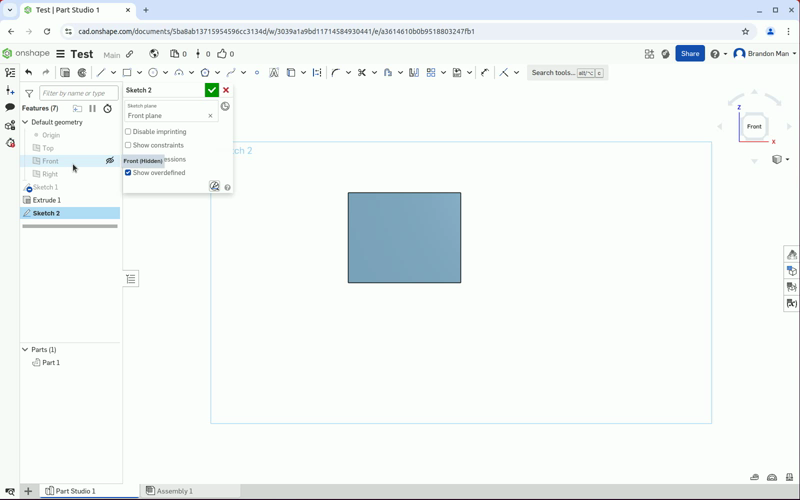
mouse_move(73, 352)
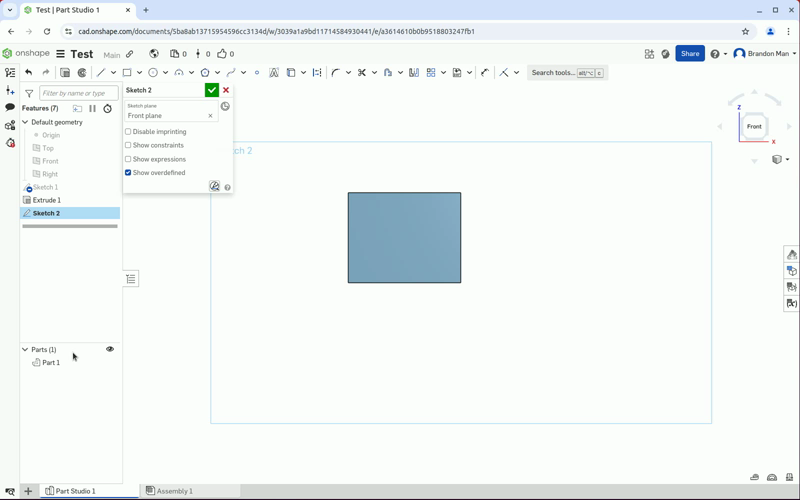
key(y)
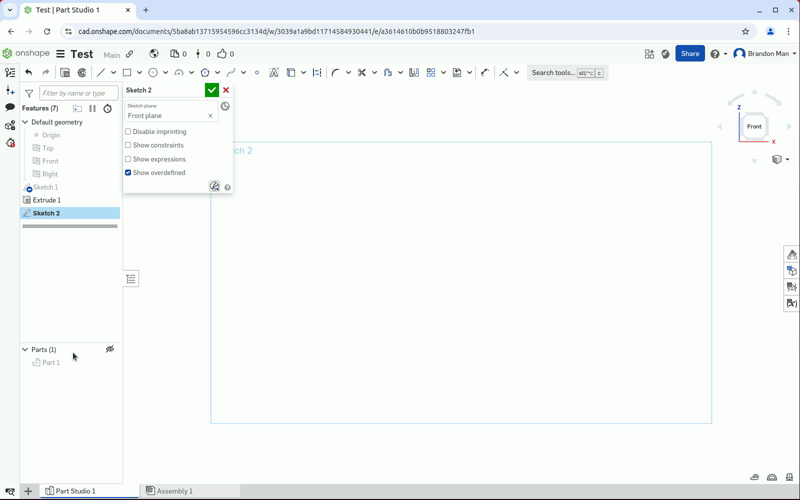
key(l)
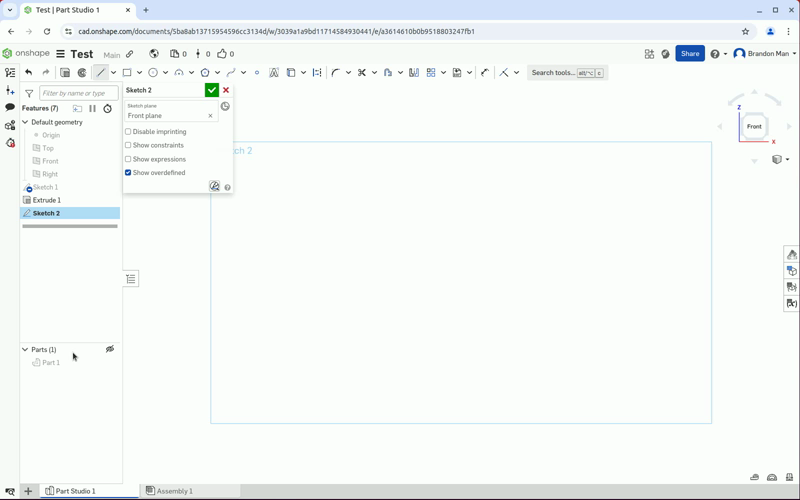
key_down(shift)
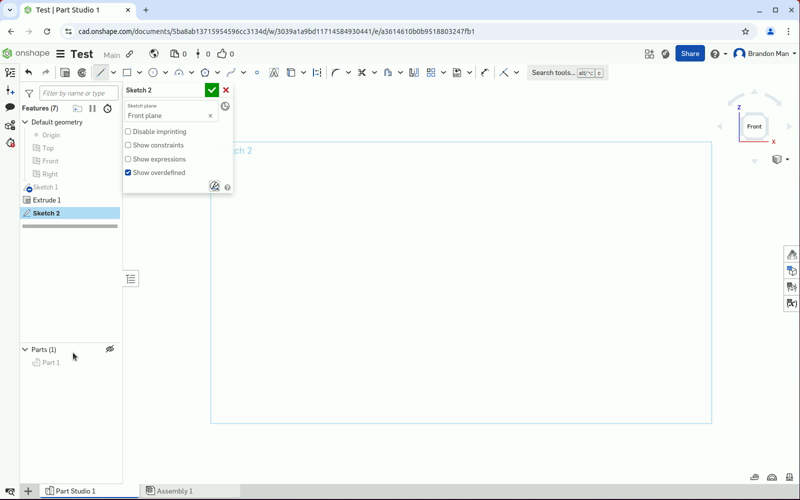
mouse_move(460, 282)
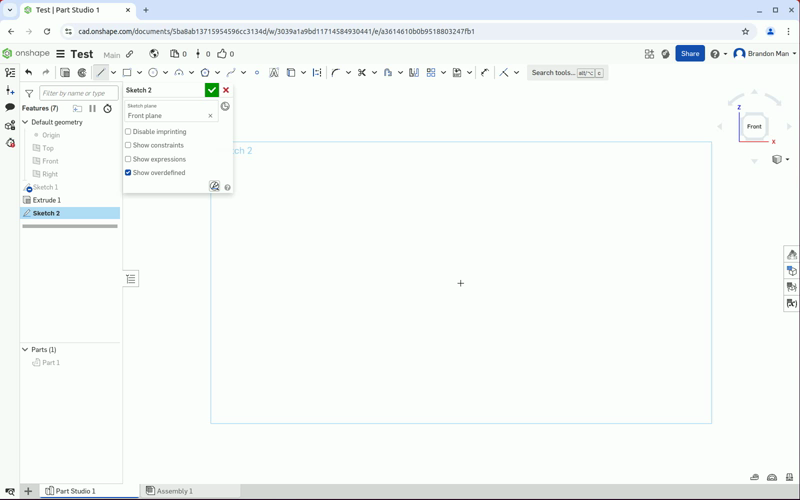
click(460, 282)
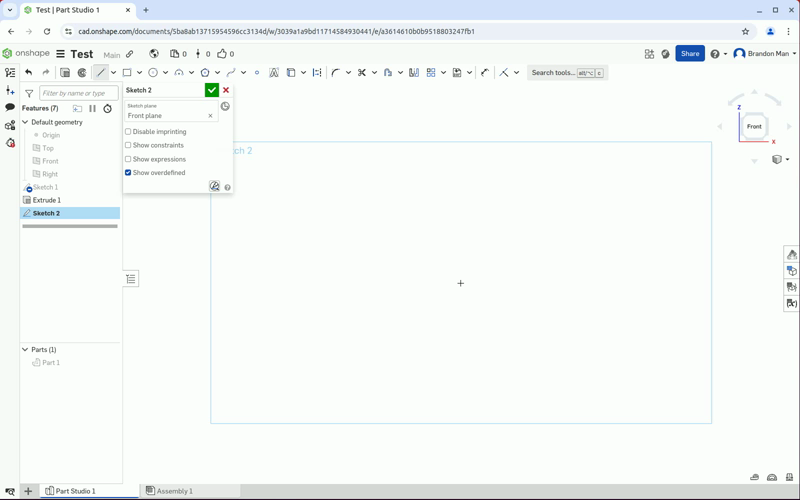
key_up(shift)
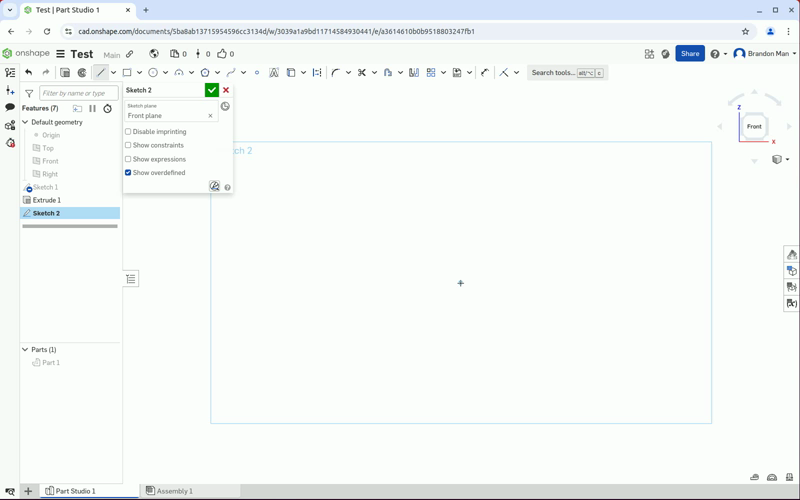
key_down(shift)
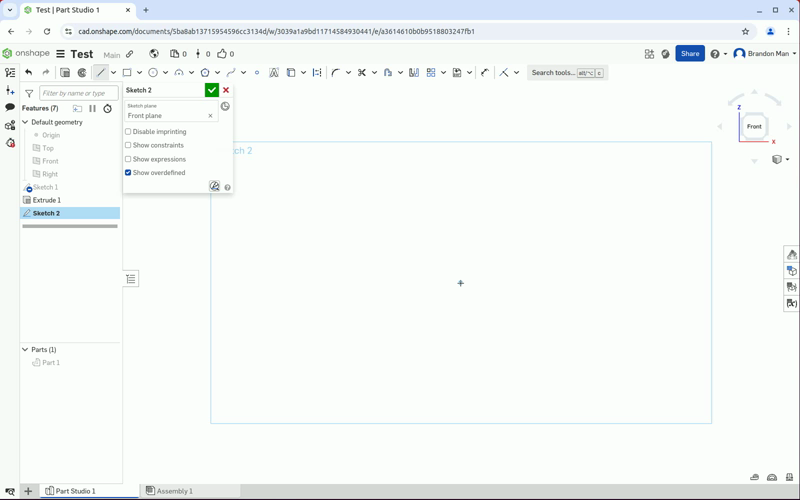
mouse_move(529, 282)
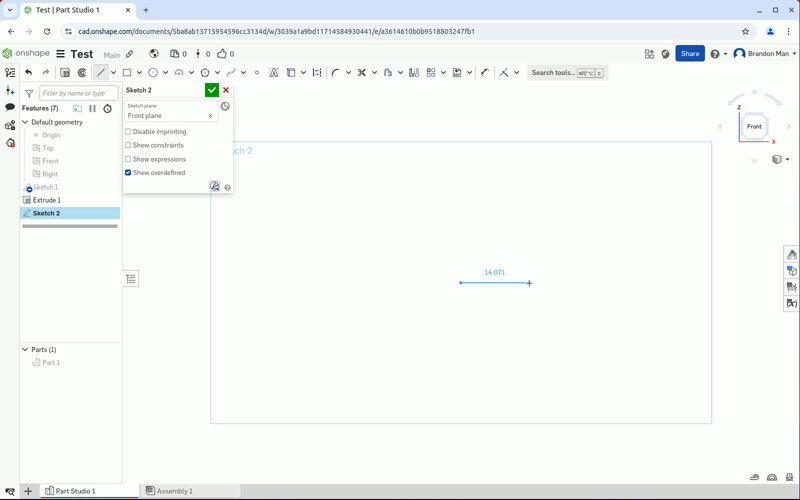
click(529, 282)
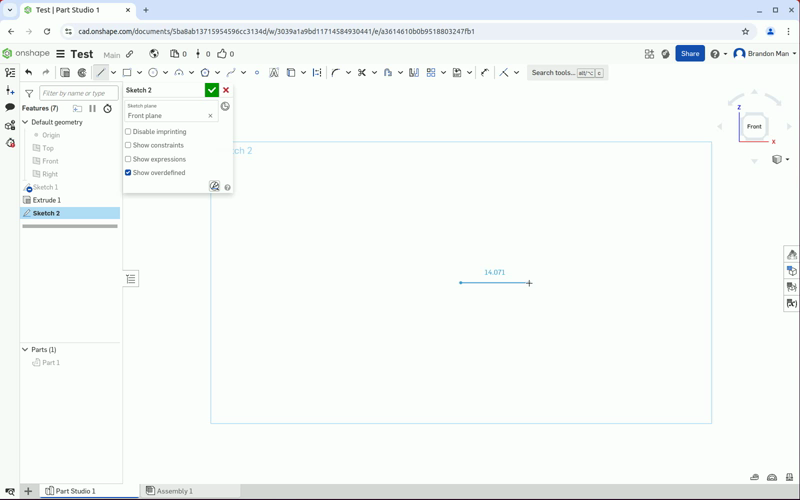
key_up(shift)
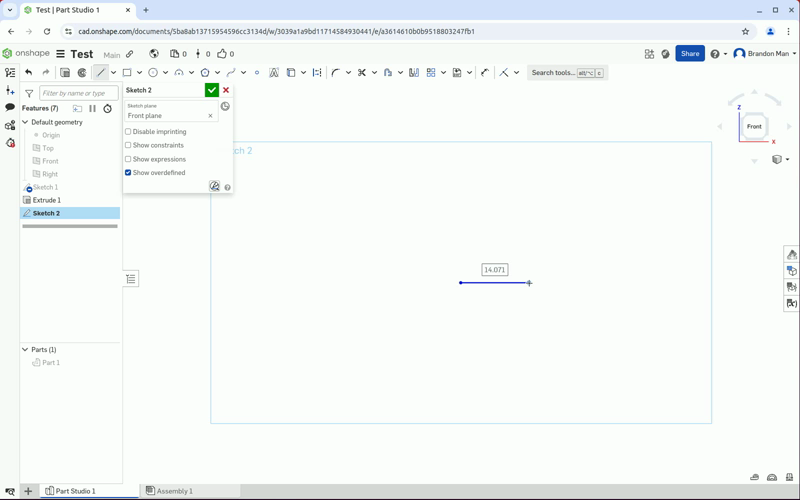
key_down(shift)
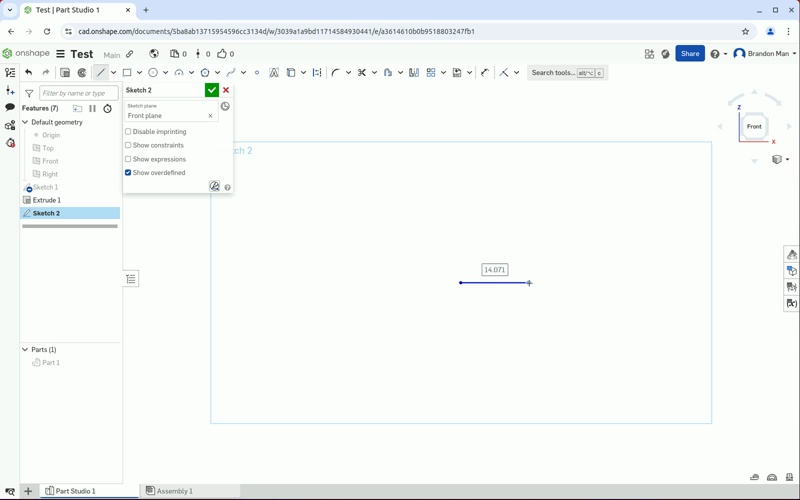
mouse_move(559, 282)
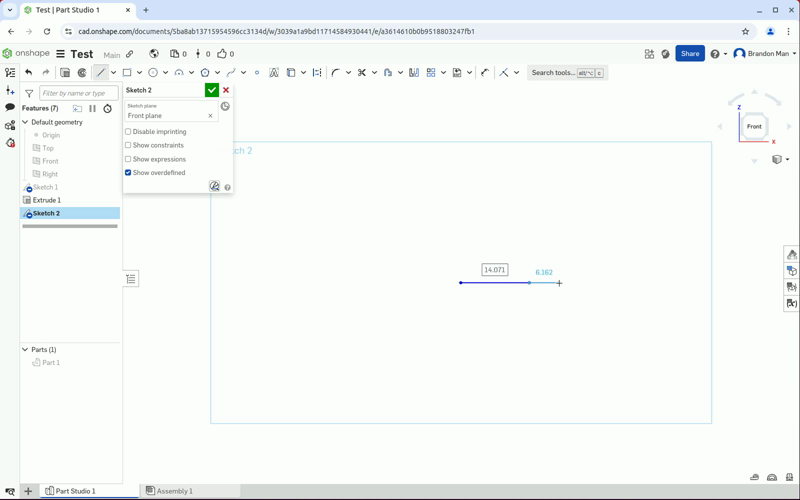
mouse_move(529, 237)
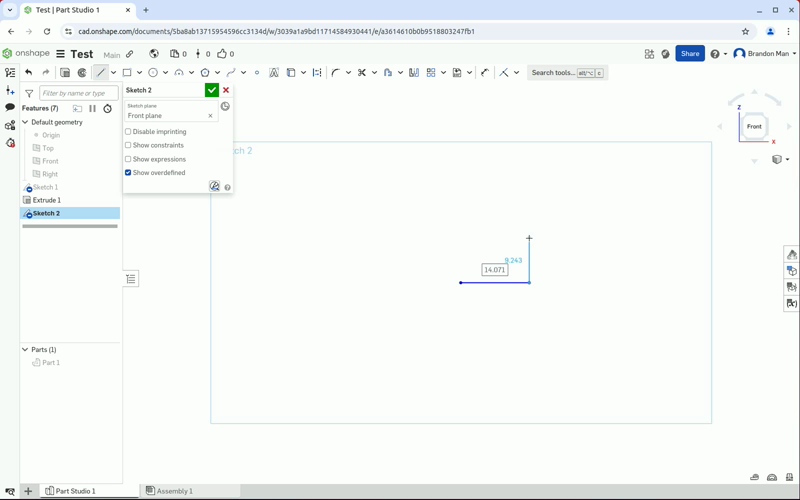
click(529, 237)
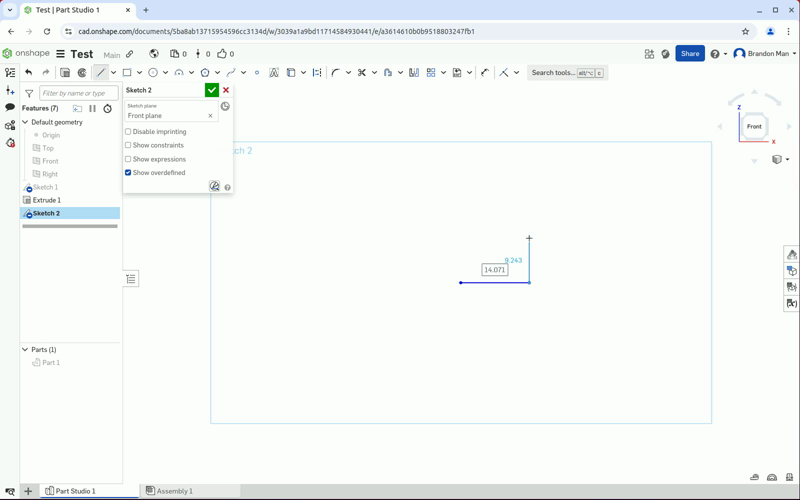
key_up(shift)
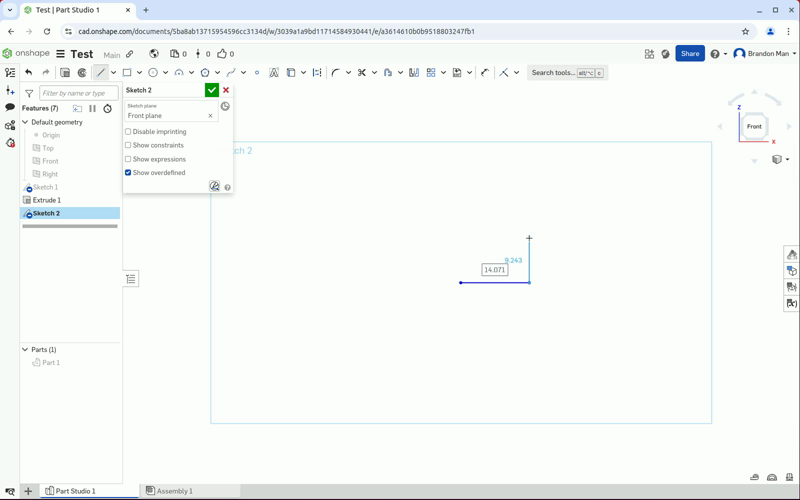
key_down(shift)
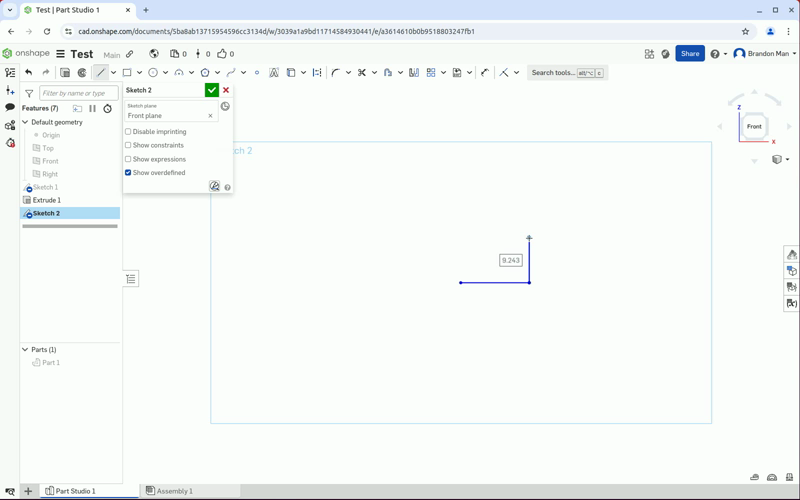
mouse_move(460, 237)
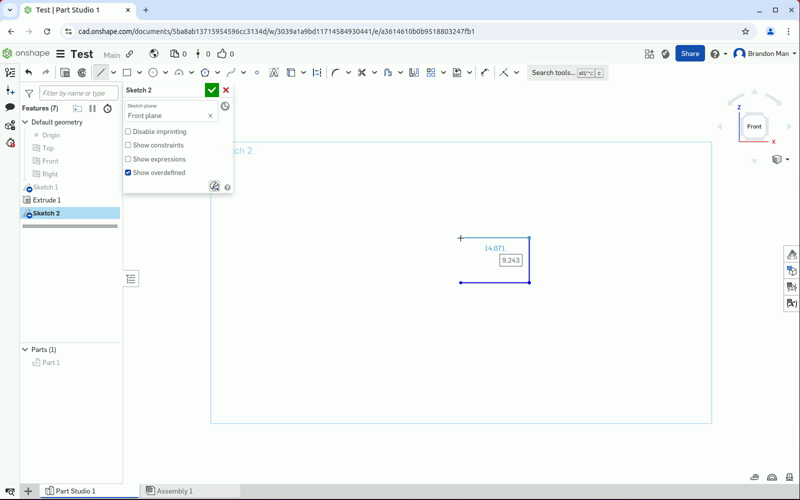
click(460, 237)
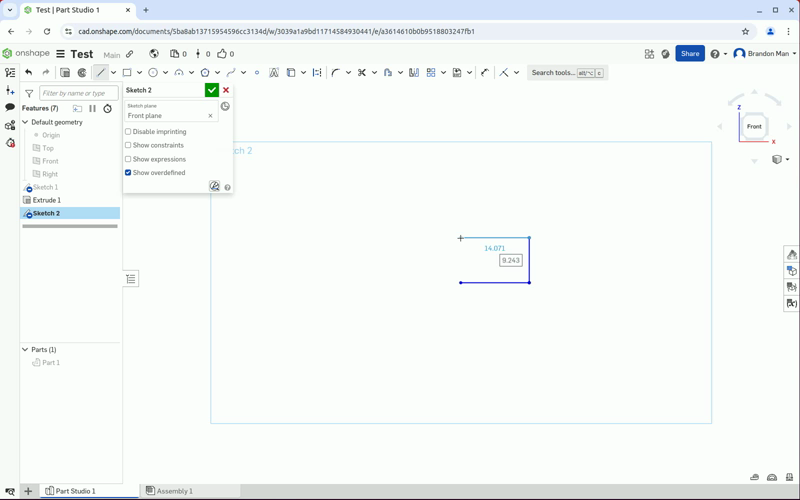
key_up(shift)
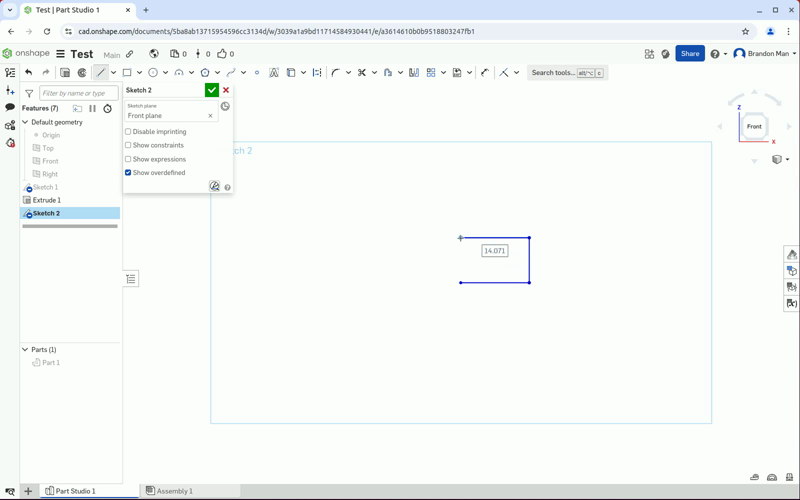
mouse_move(490, 237)
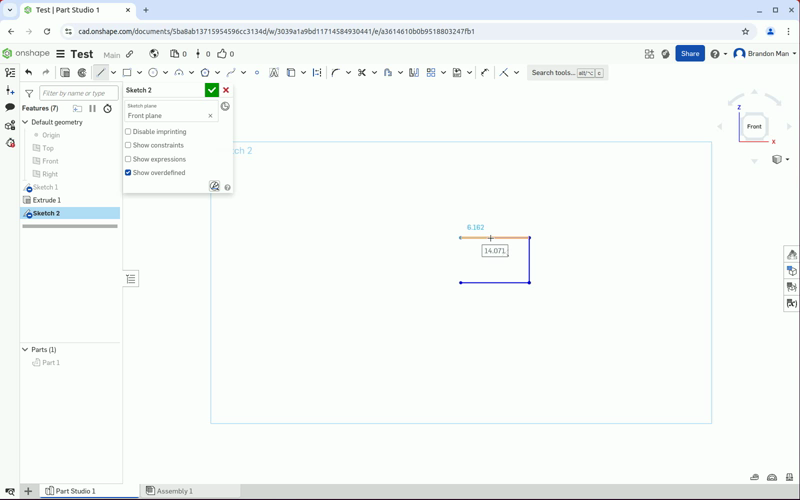
key_down(shift)
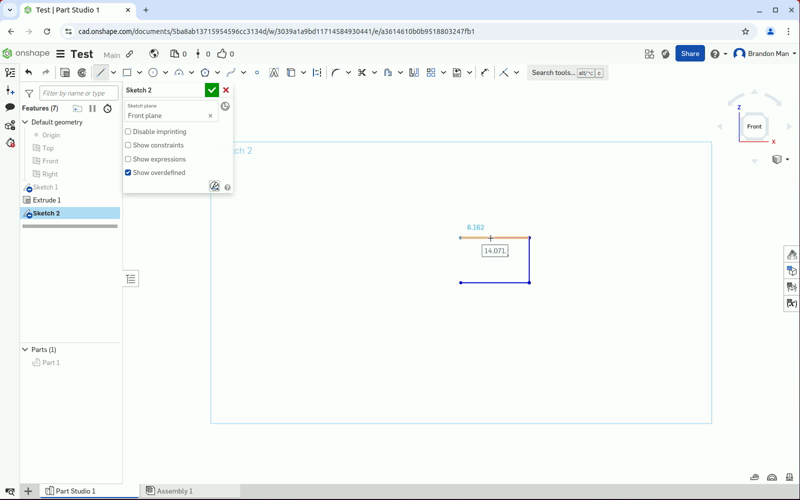
mouse_move(460, 282)
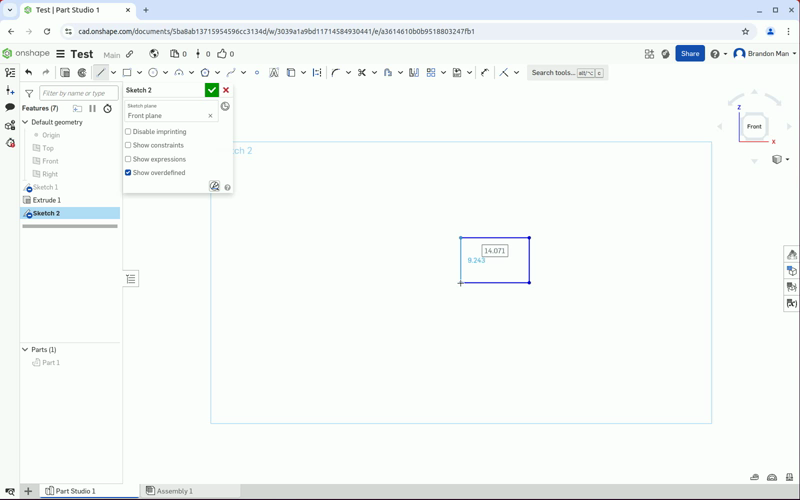
key_up(shift)
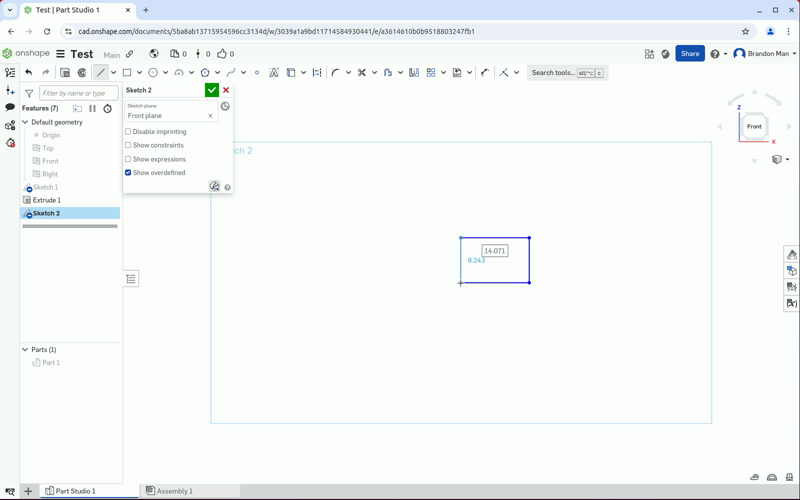
click(460, 282)
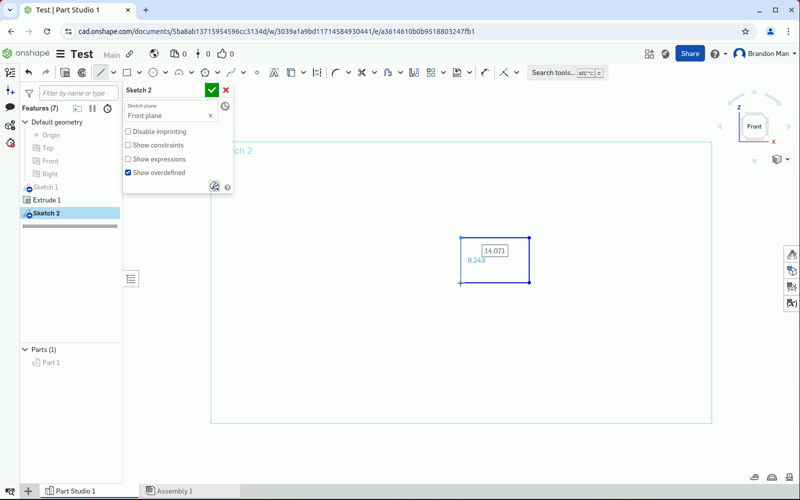
key(esc)
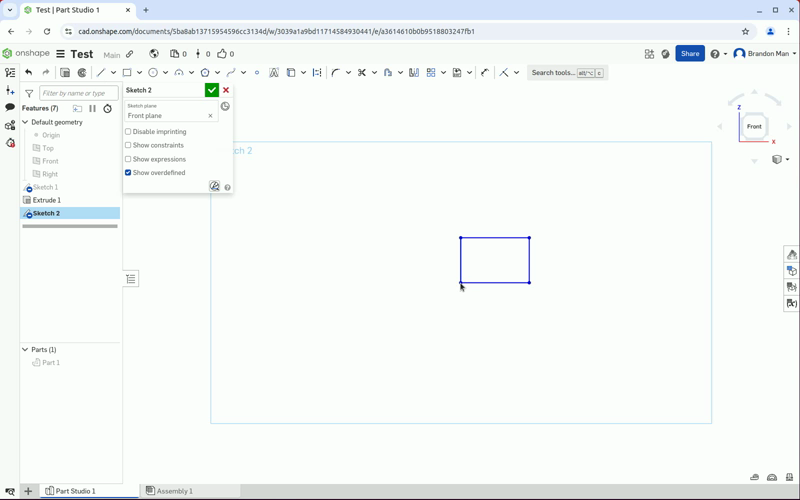
mouse_move(490, 268)
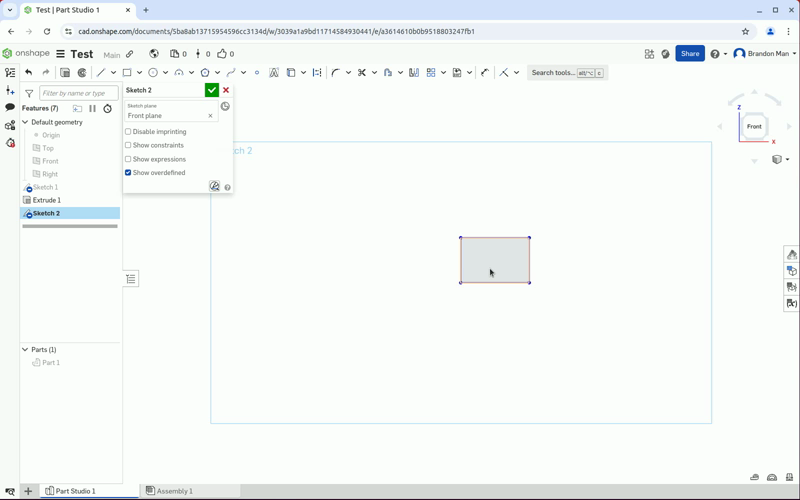
click(490, 268)
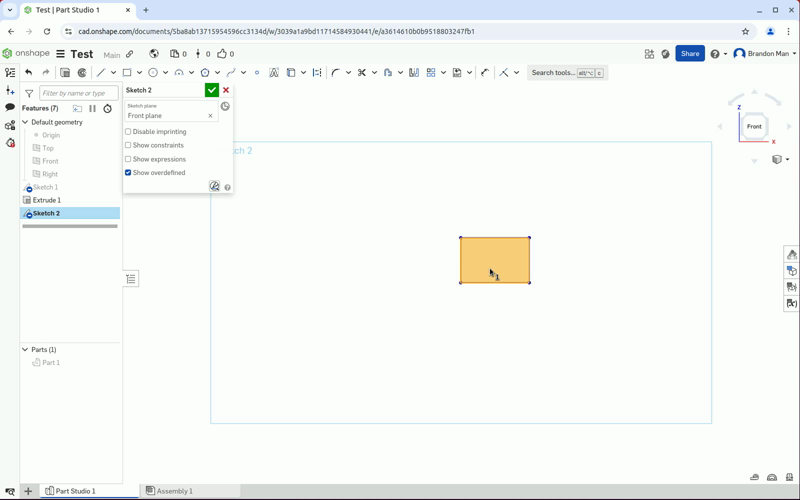
mouse_move(73, 352)
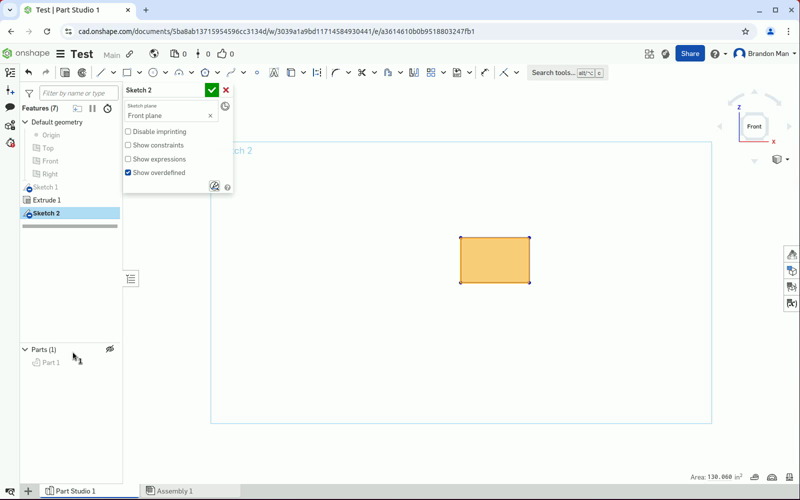
key(shift+y)
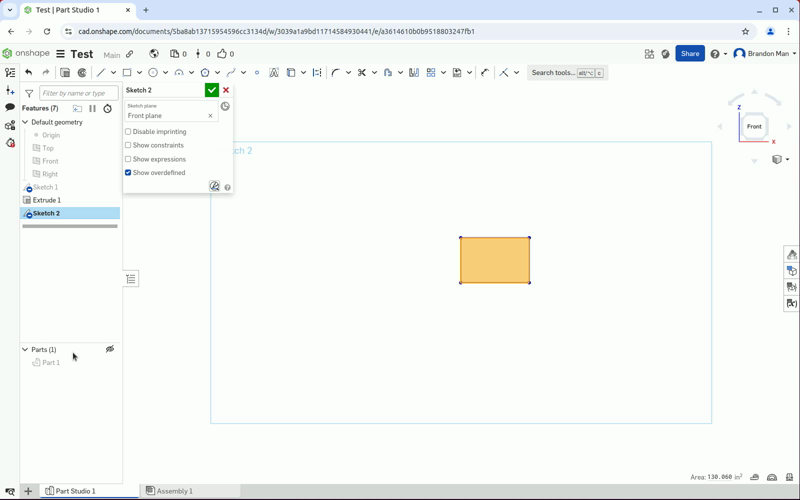
key(shift+e)
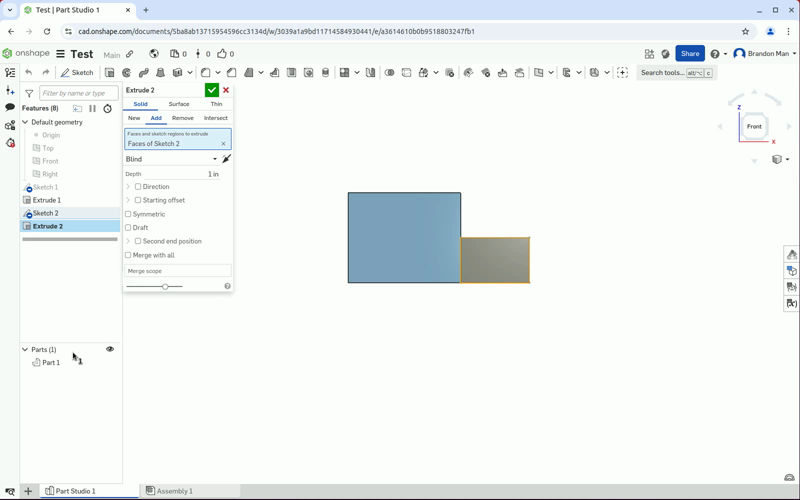
mouse_move(143, 106)
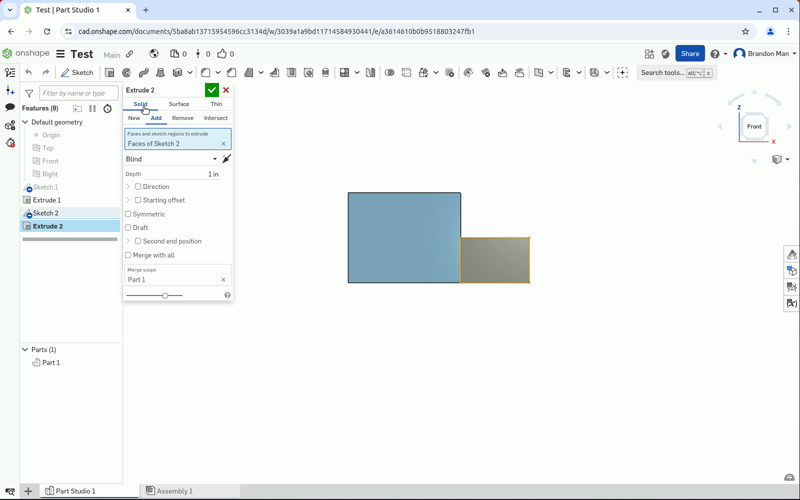
click(143, 106)
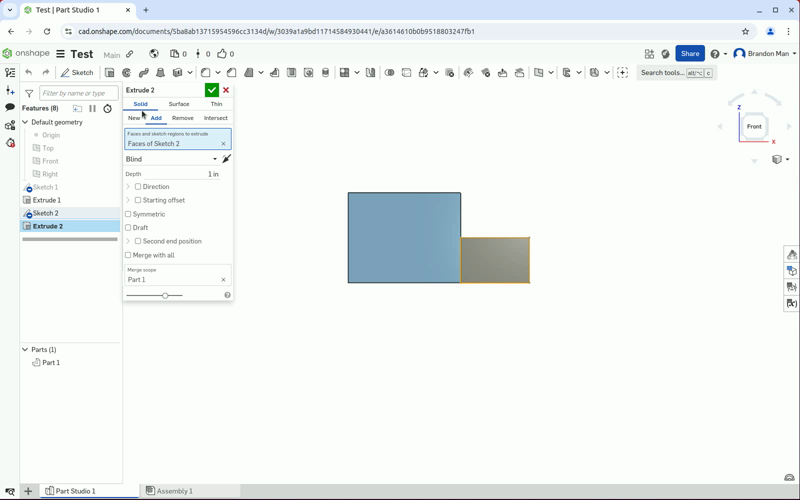
mouse_move(137, 120)
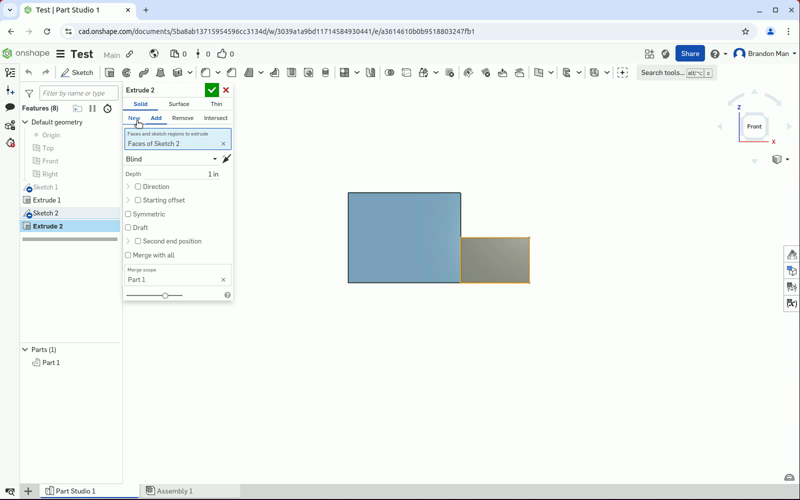
click(137, 120)
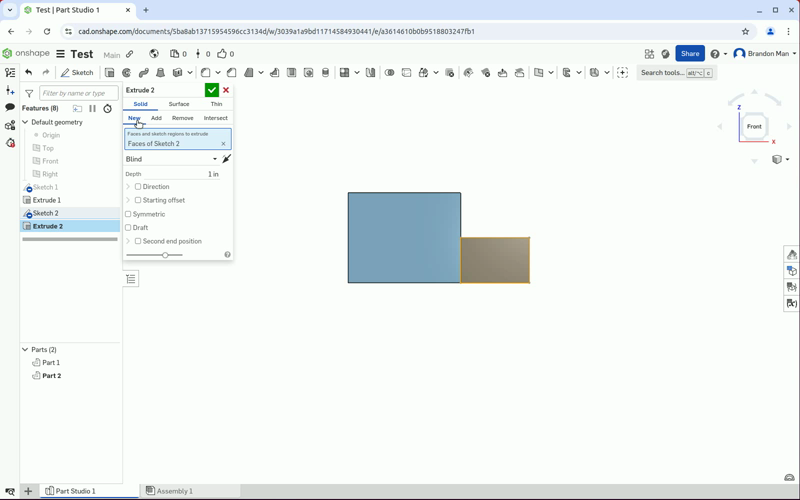
key(tab, 4)
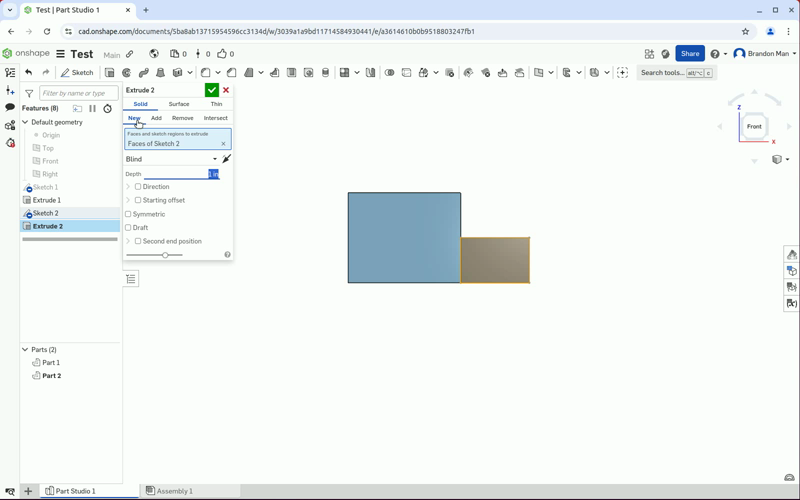
text(18.535)
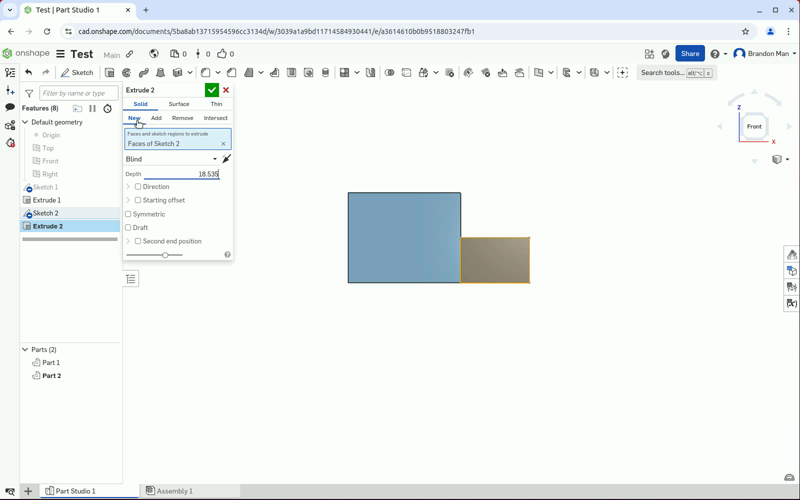
key(enter)
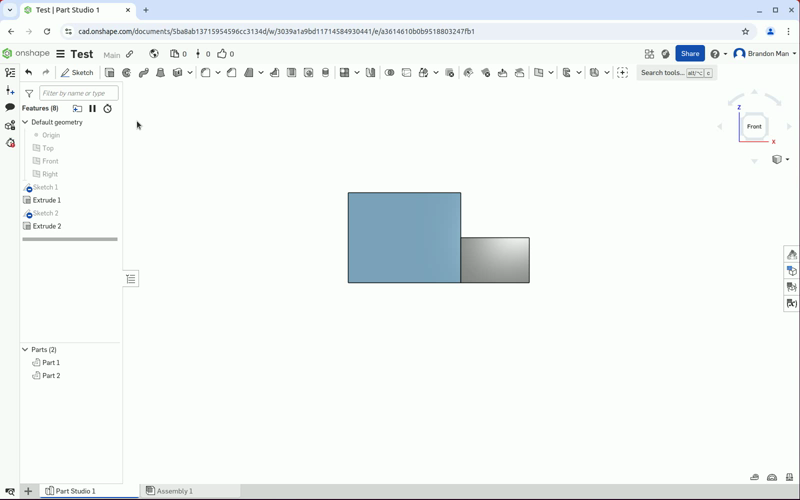
key(shift+h)
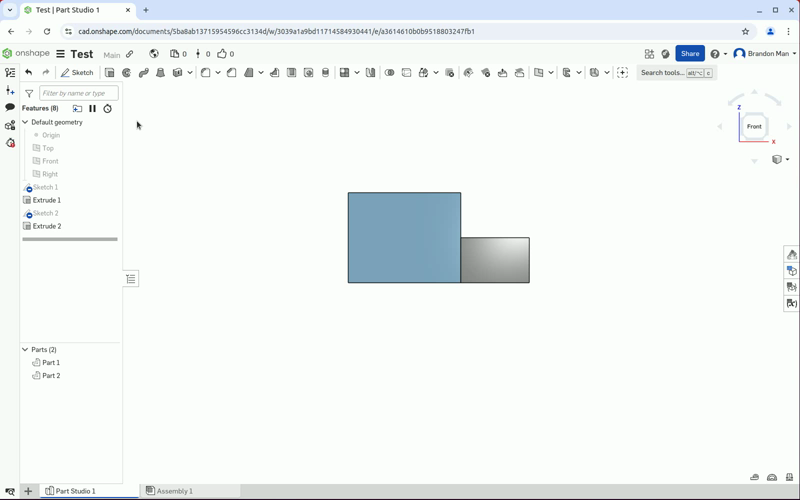
key(shift+h)
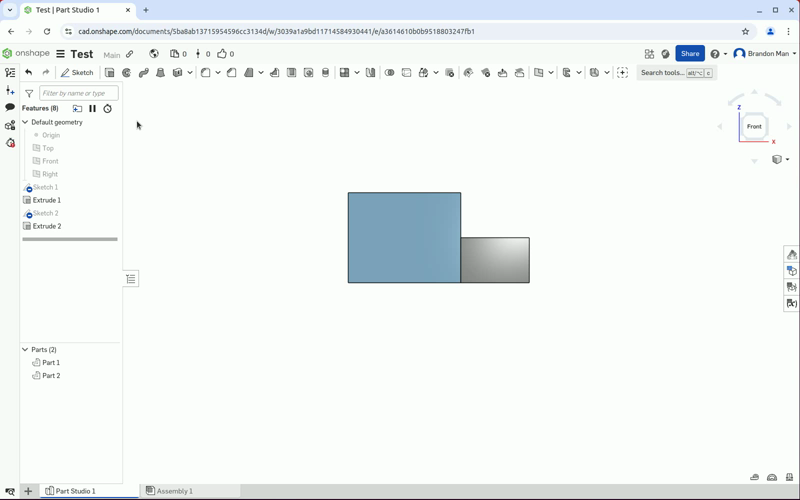
mouse_move(73, 189)
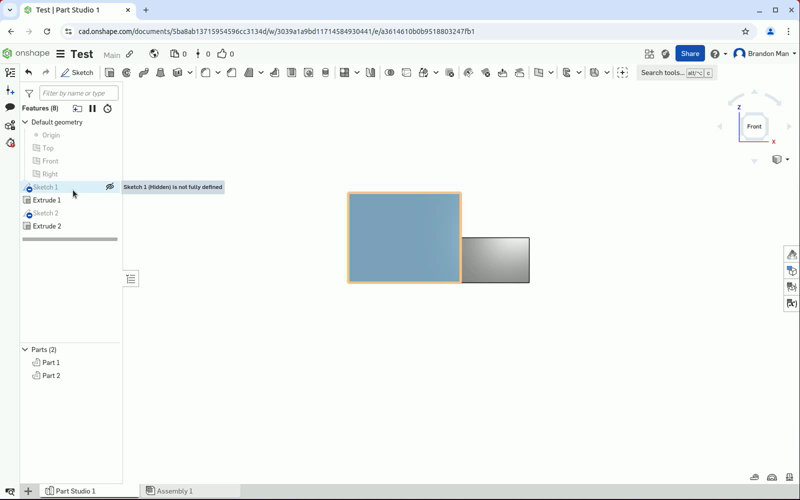
click(73, 189)
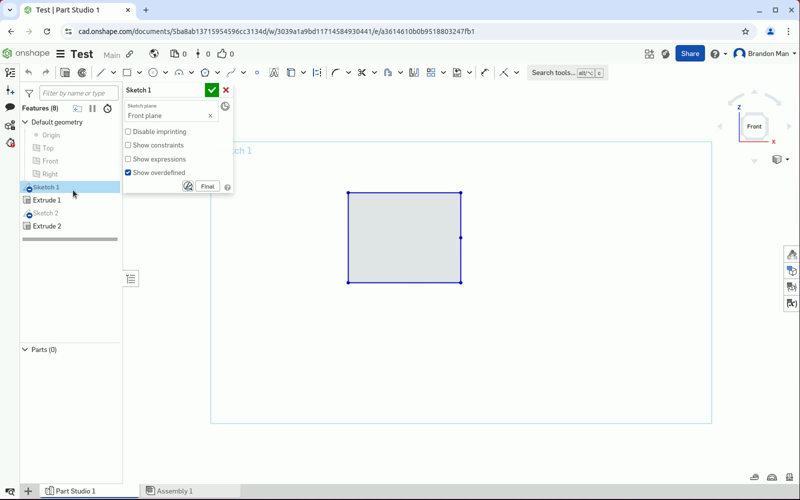
mouse_move(229, 92)
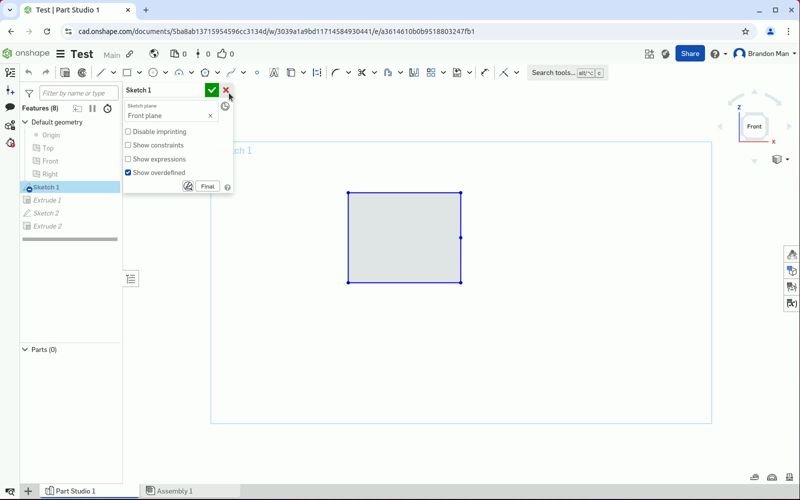
click(229, 92)
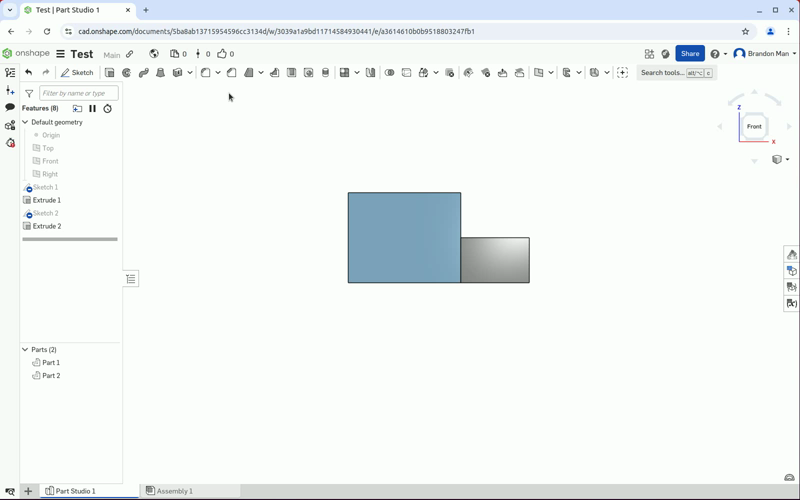
mouse_move(73, 352)
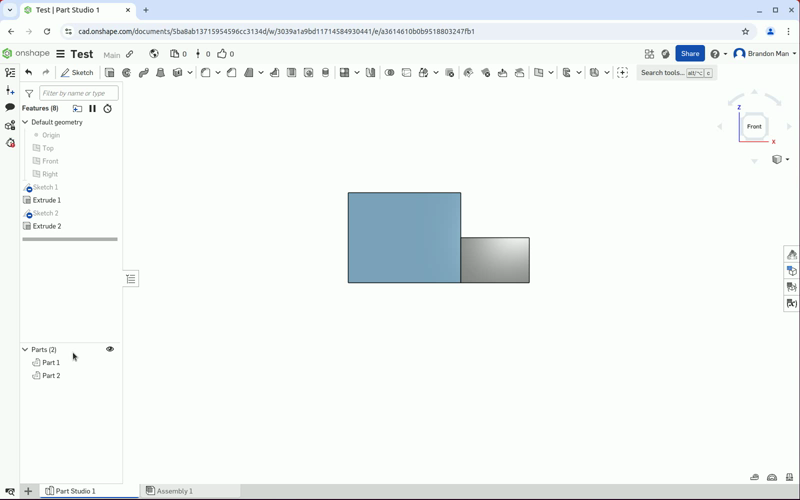
key(y)
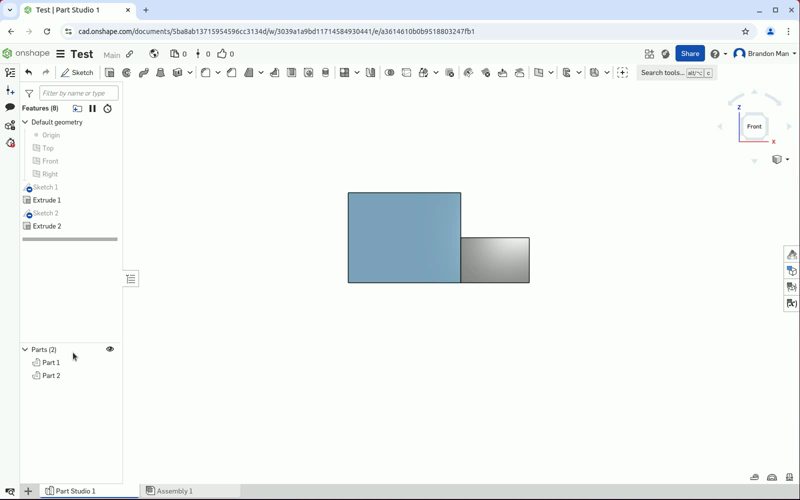
key(shift+p)
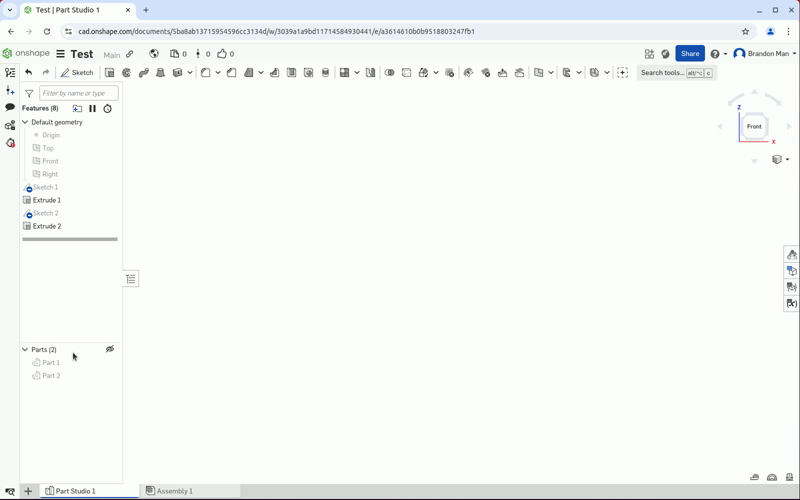
key(space)
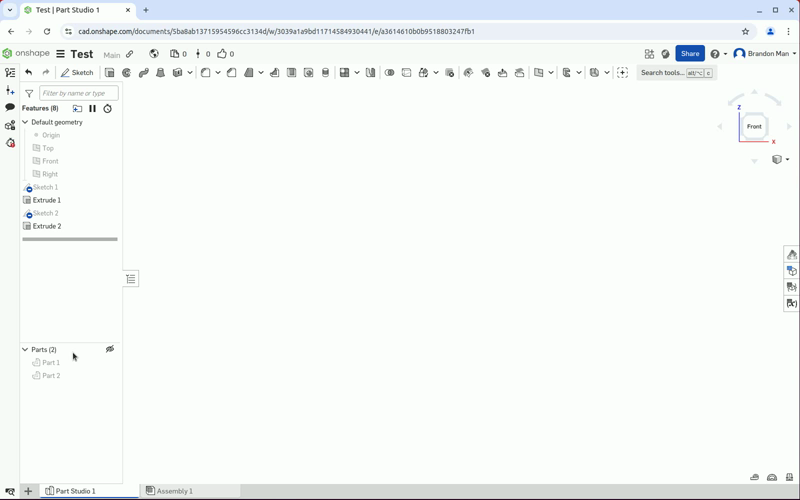
key_down(shift)
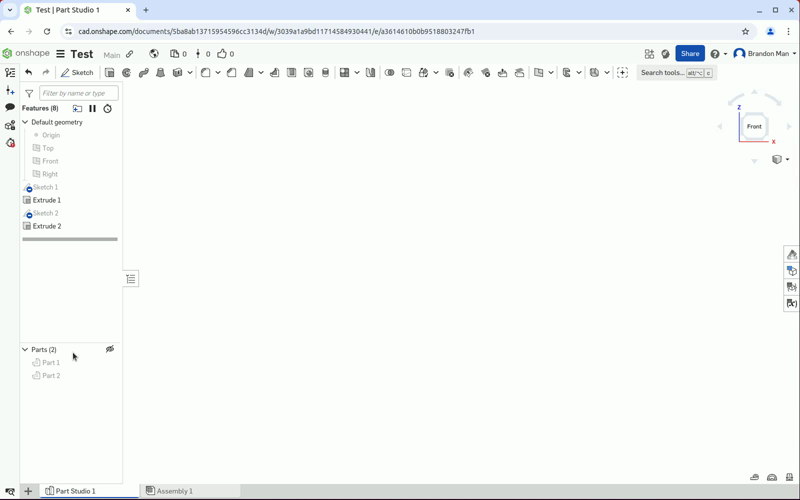
key(down)
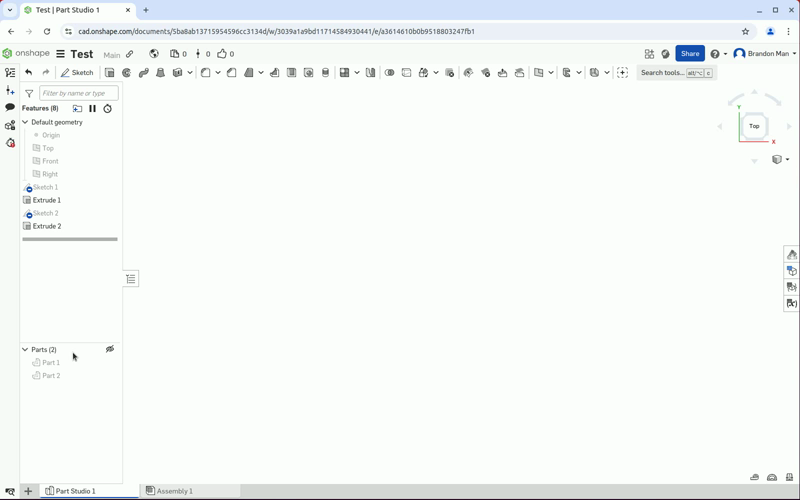
key_up(shift)
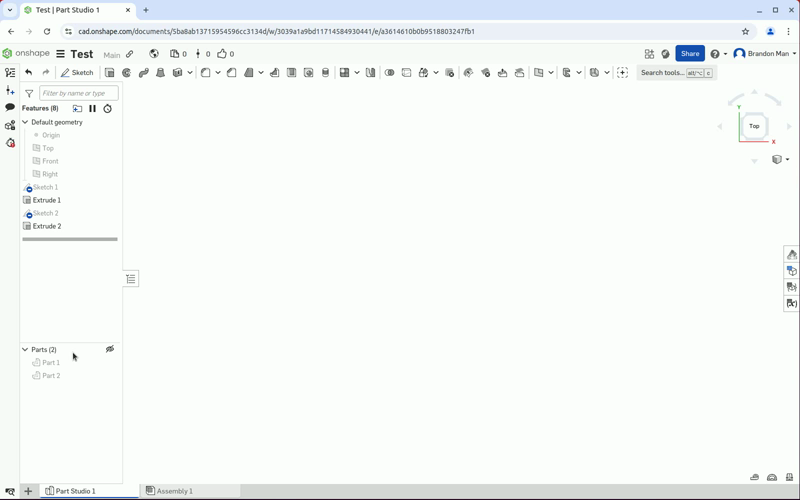
mouse_move(73, 352)
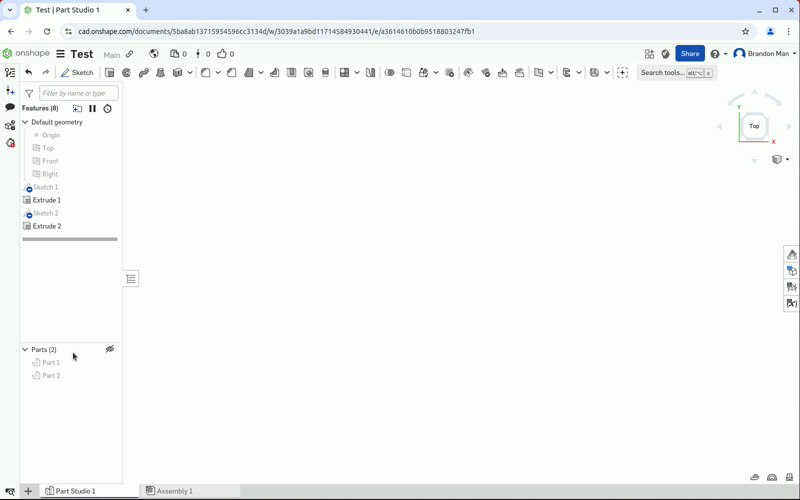
key(shift+y)
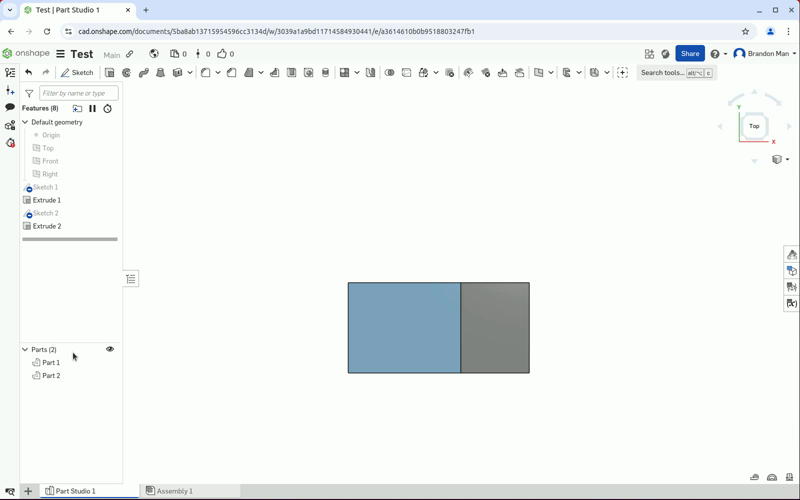
mouse_move(541, 75)
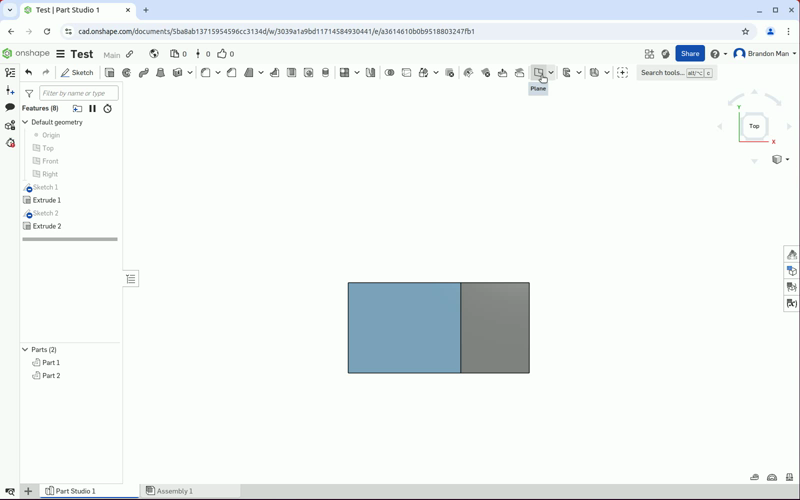
click(541, 75)
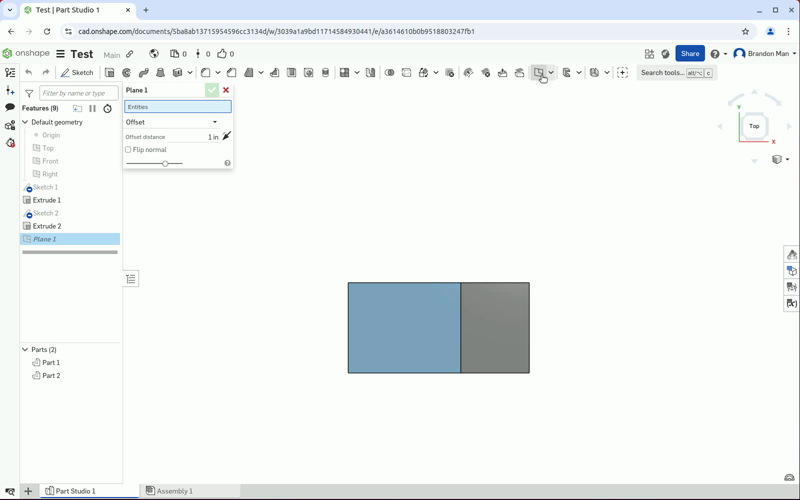
mouse_move(73, 150)
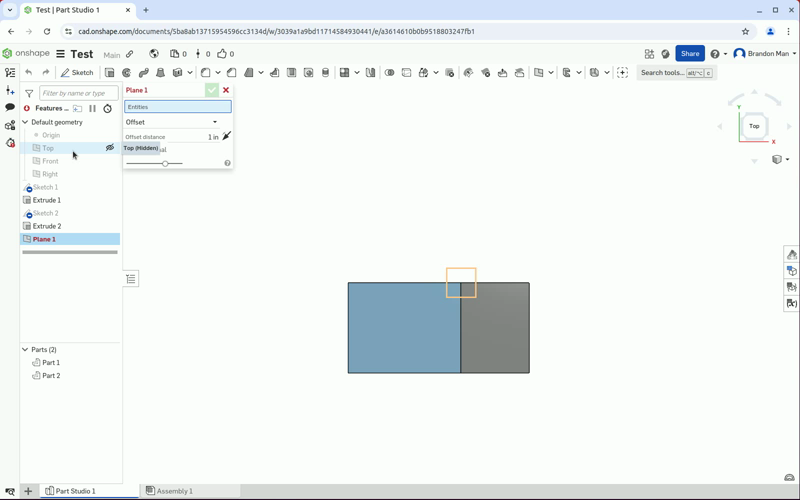
click(73, 150)
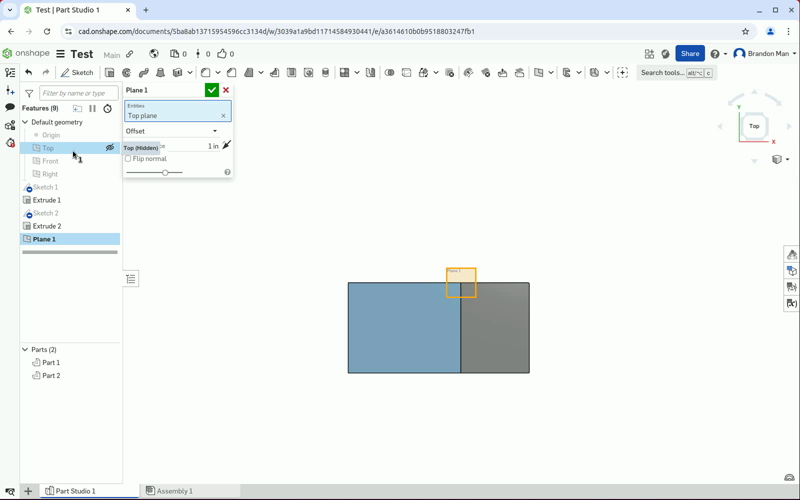
key(tab, 2)
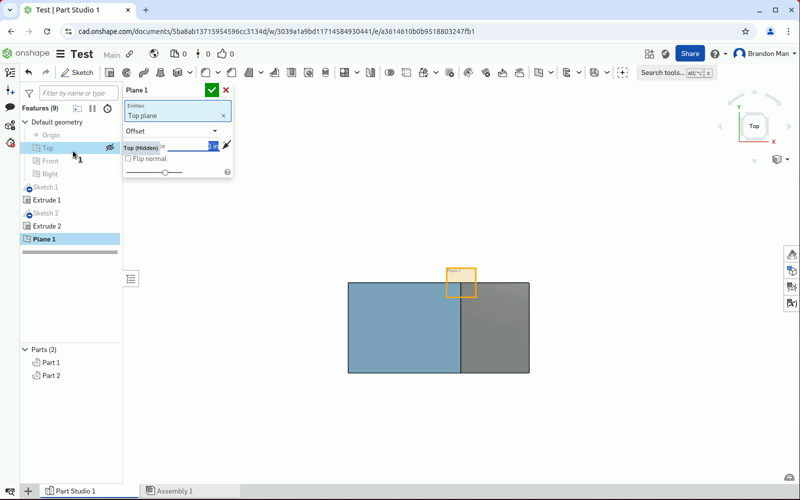
text(18.548)
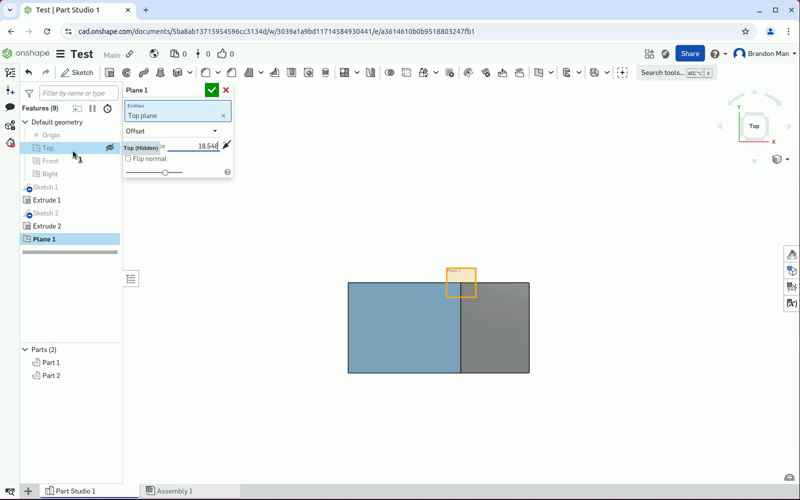
key(enter, 2)
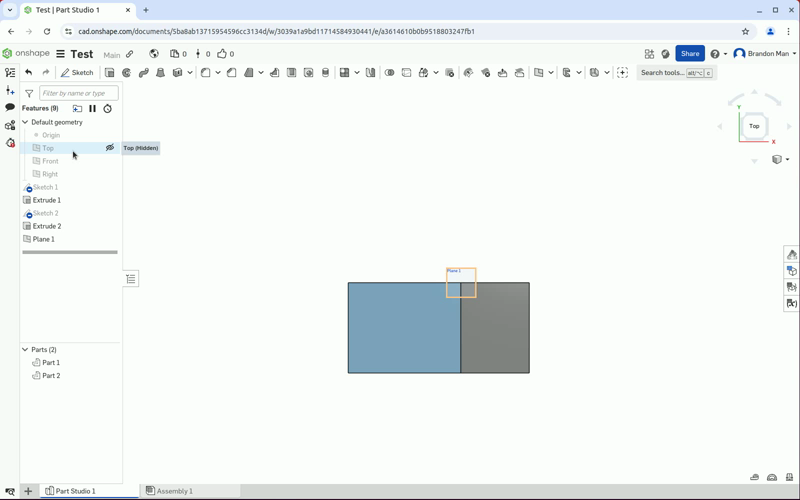
key(shift+s)
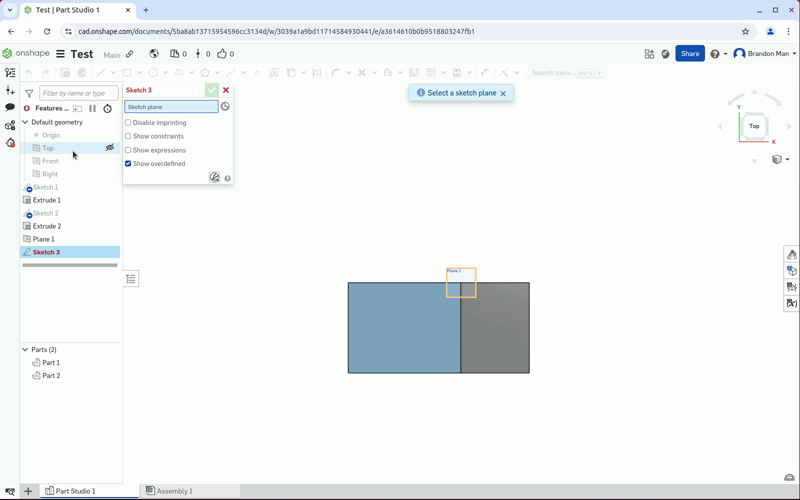
mouse_move(73, 241)
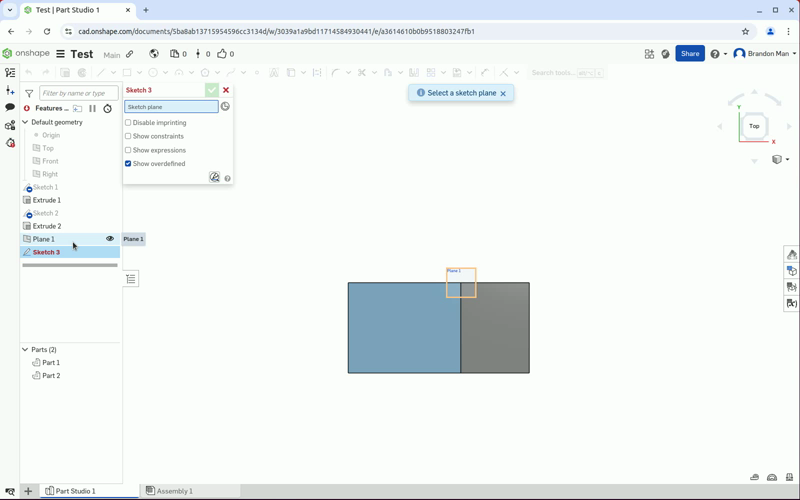
click(73, 241)
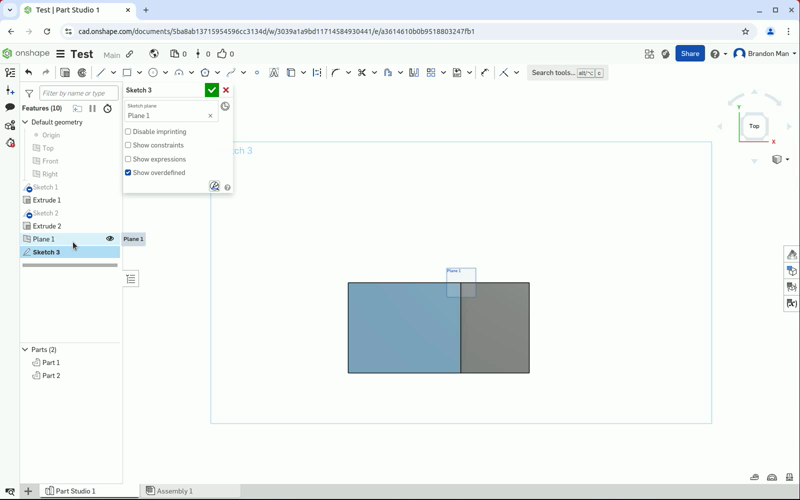
mouse_move(73, 352)
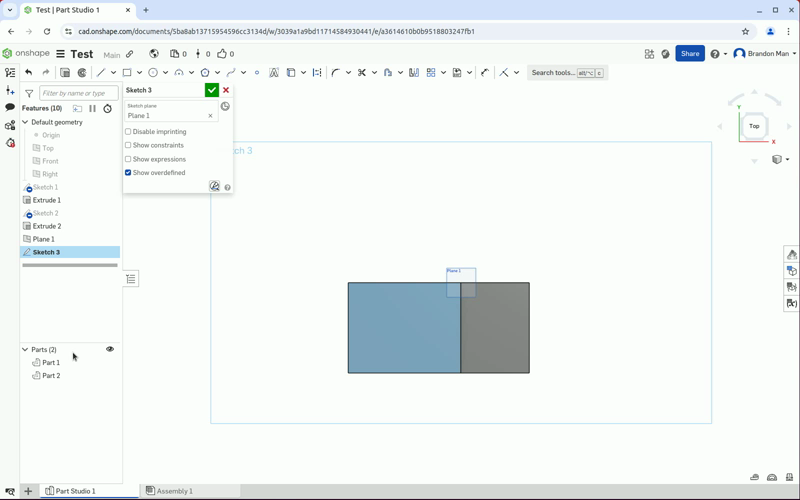
key(y)
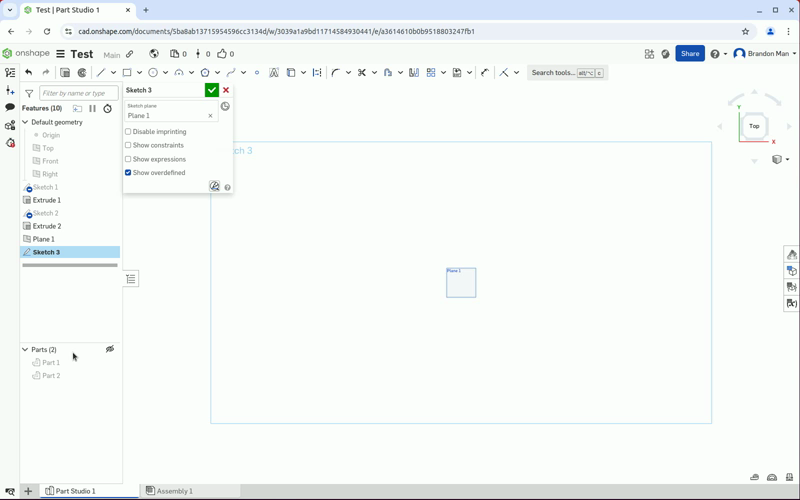
key(l)
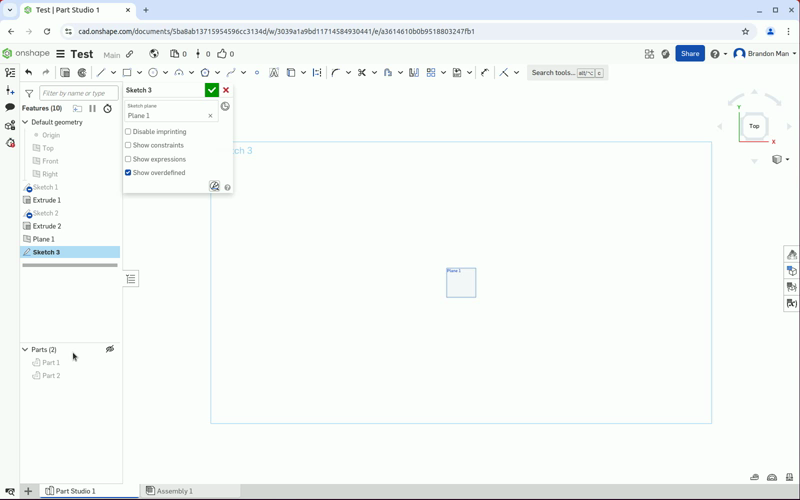
key_down(shift)
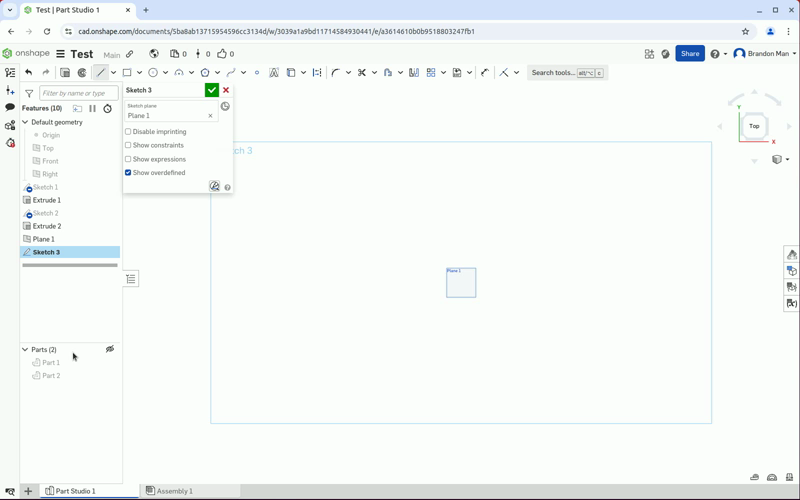
mouse_move(348, 351)
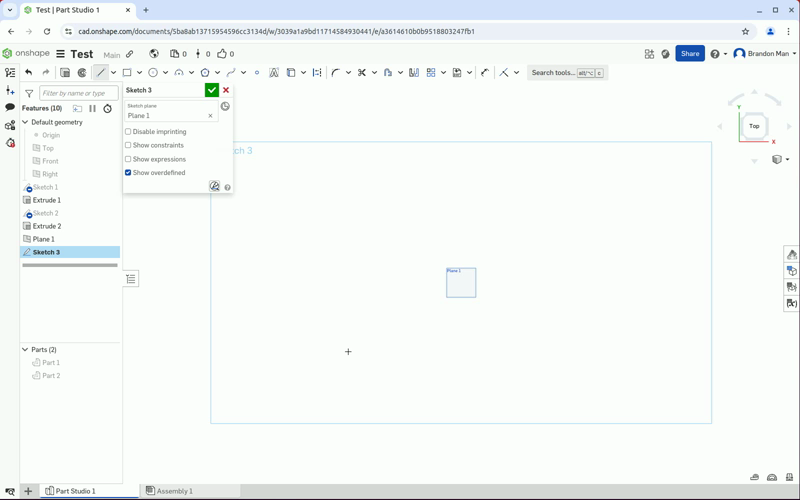
click(348, 351)
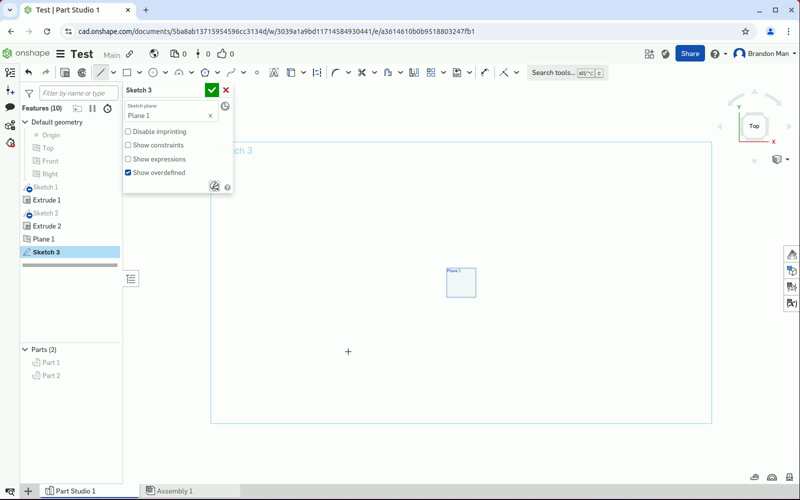
key_up(shift)
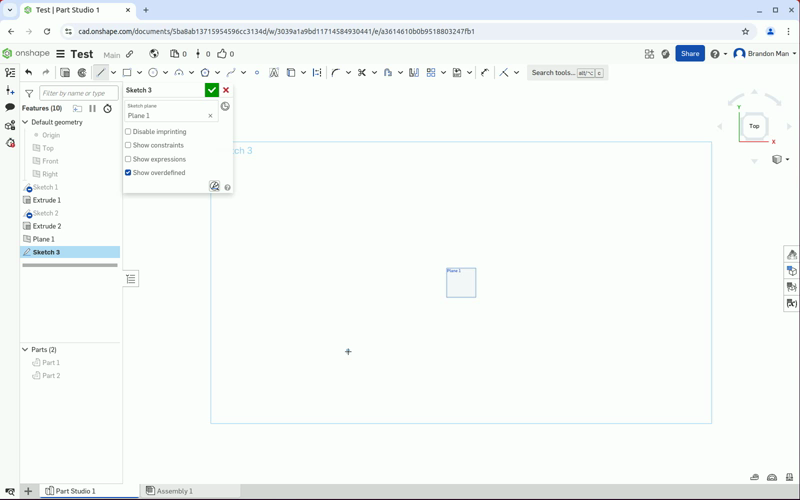
key_down(shift)
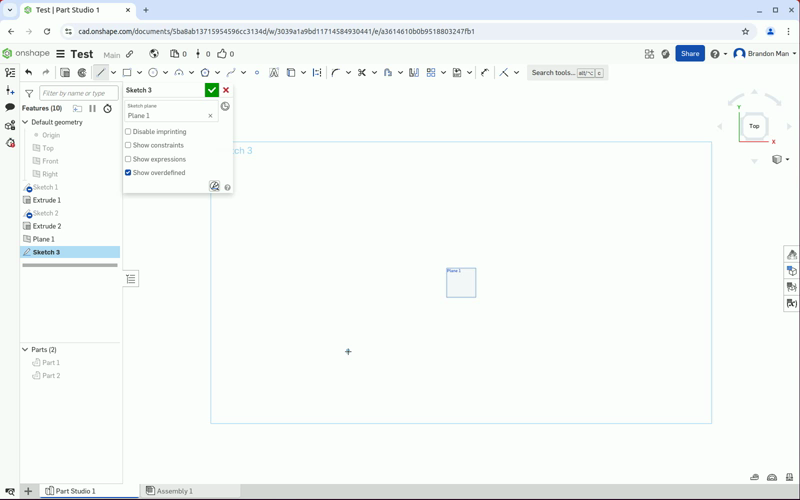
mouse_move(460, 351)
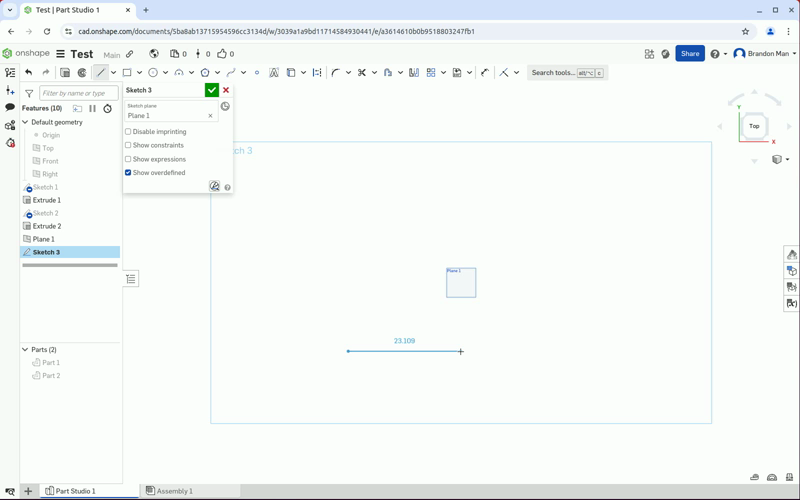
click(460, 351)
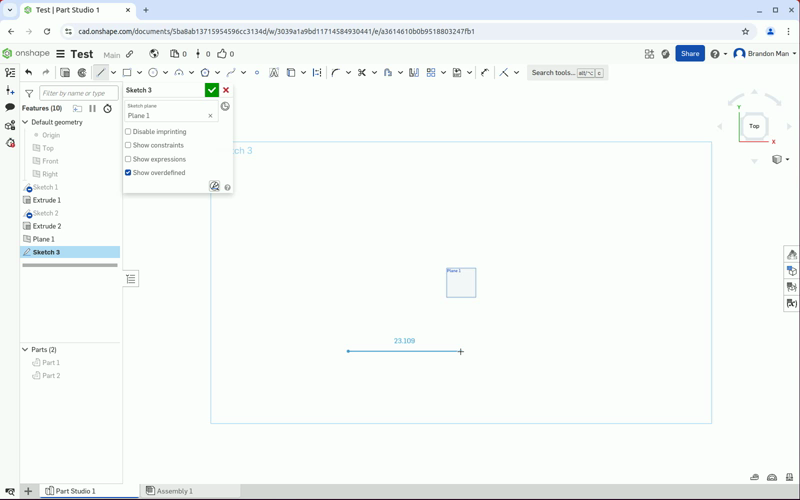
key_up(shift)
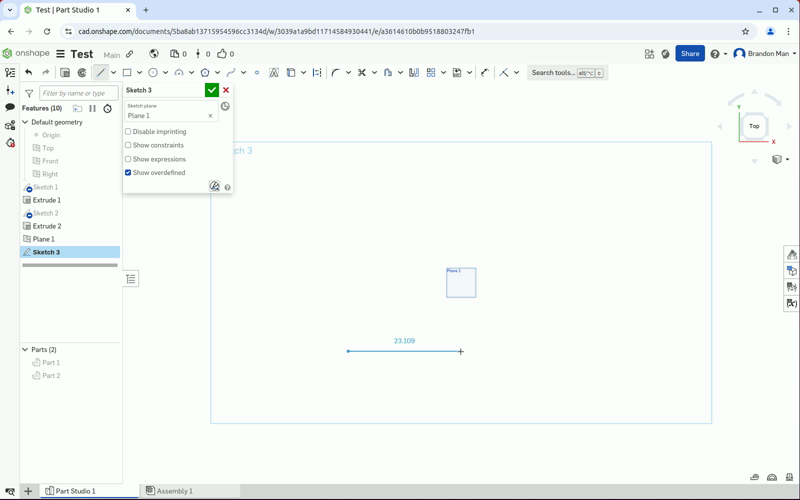
key_down(shift)
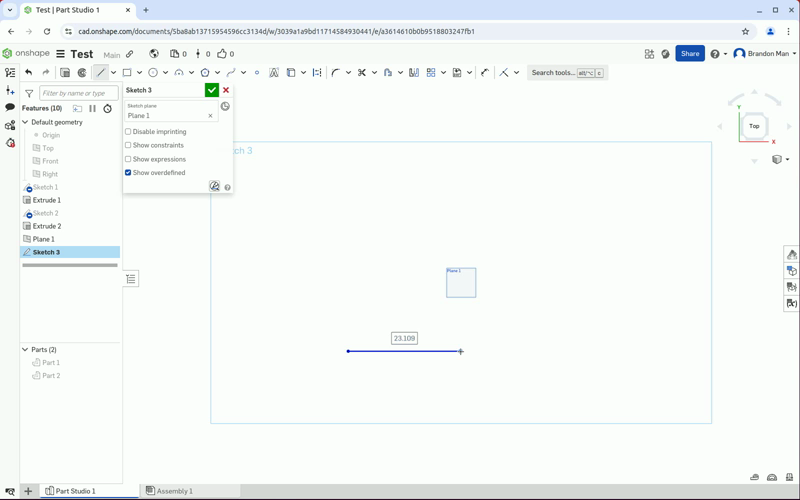
mouse_move(490, 351)
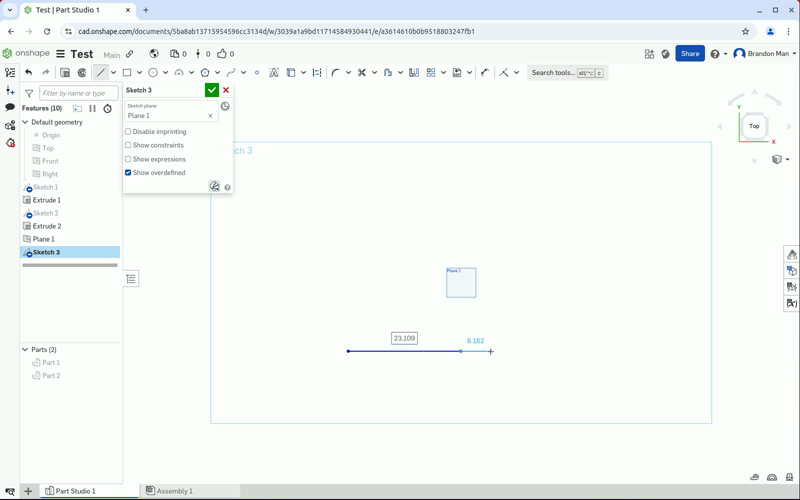
mouse_move(460, 306)
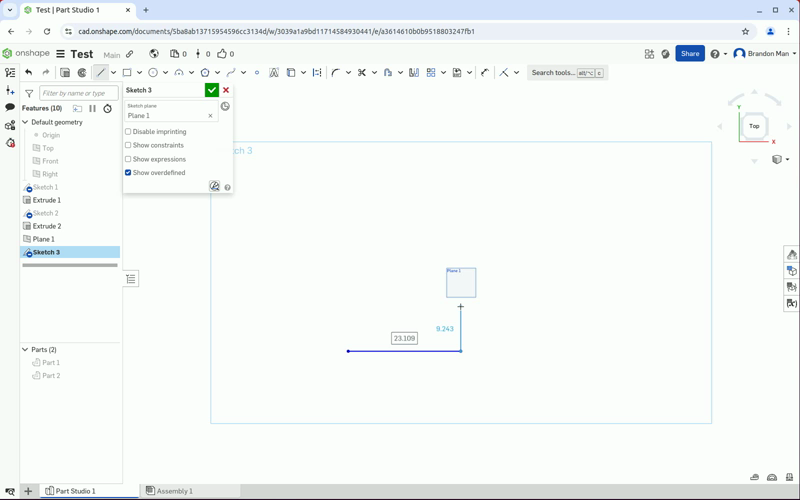
click(460, 306)
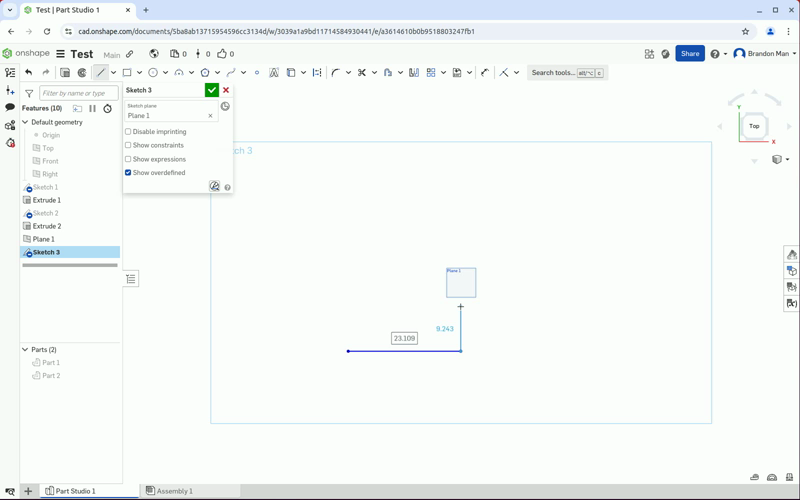
key_up(shift)
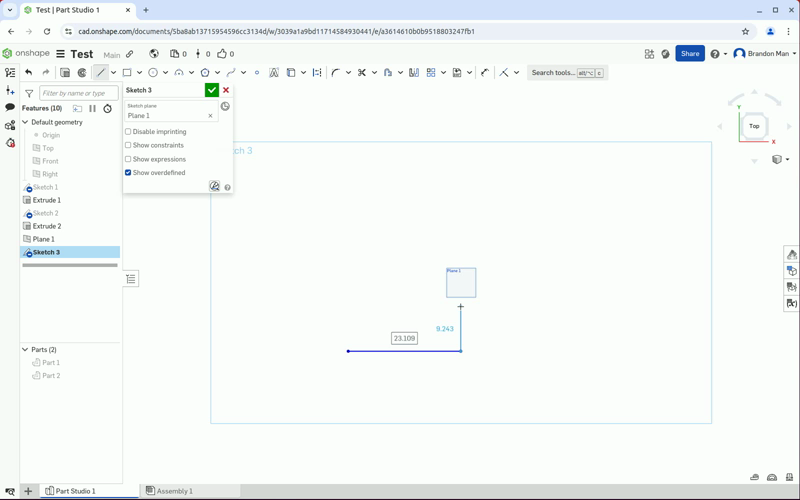
key_down(shift)
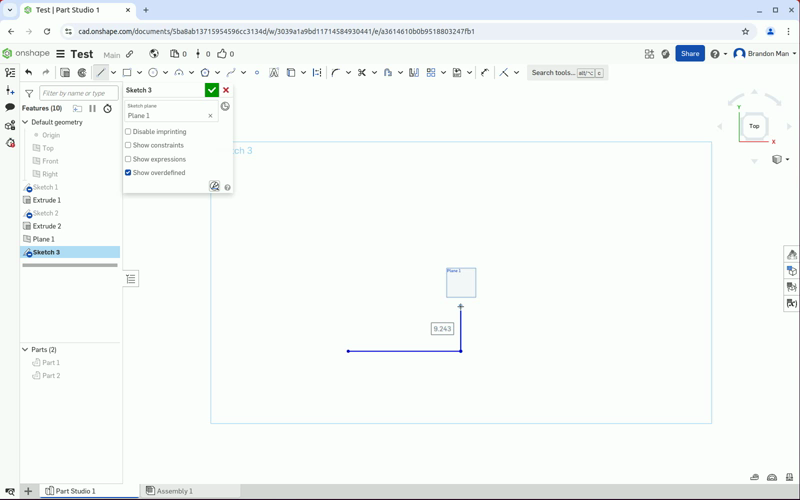
mouse_move(348, 306)
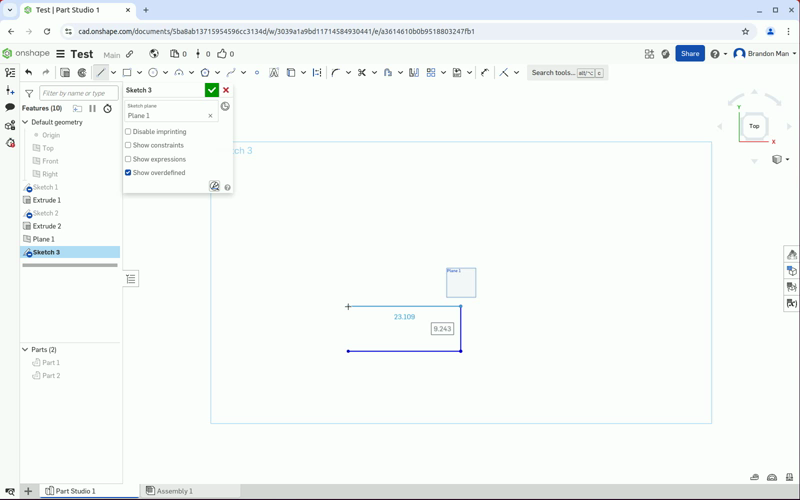
click(348, 306)
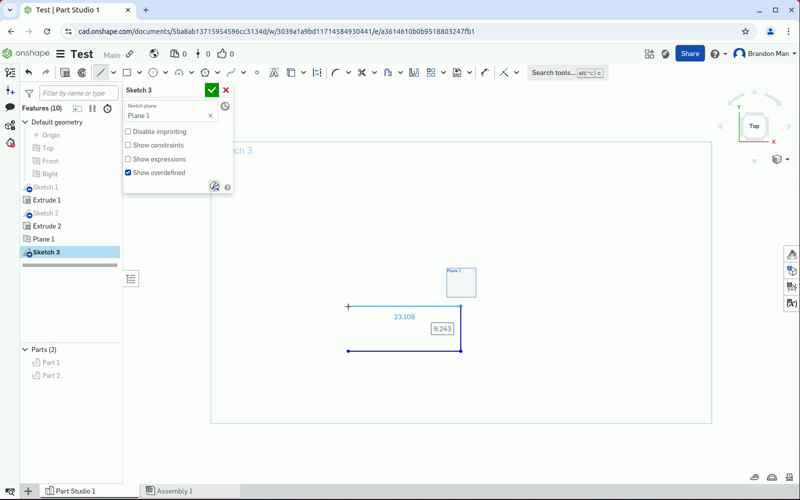
key_up(shift)
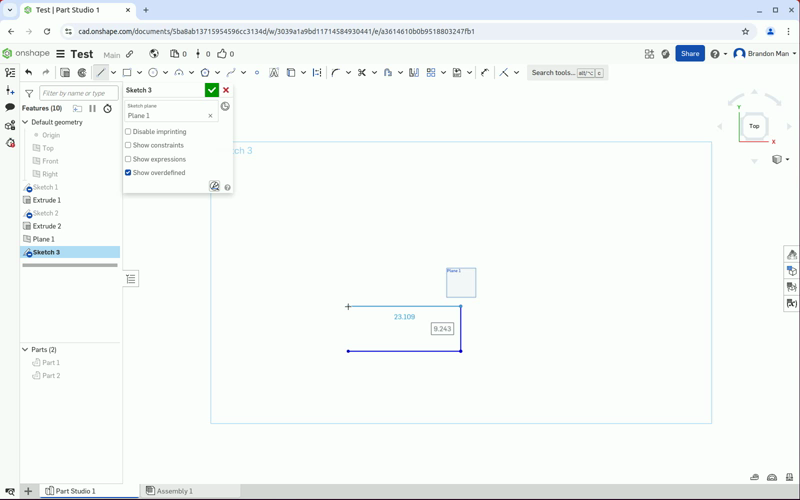
mouse_move(378, 306)
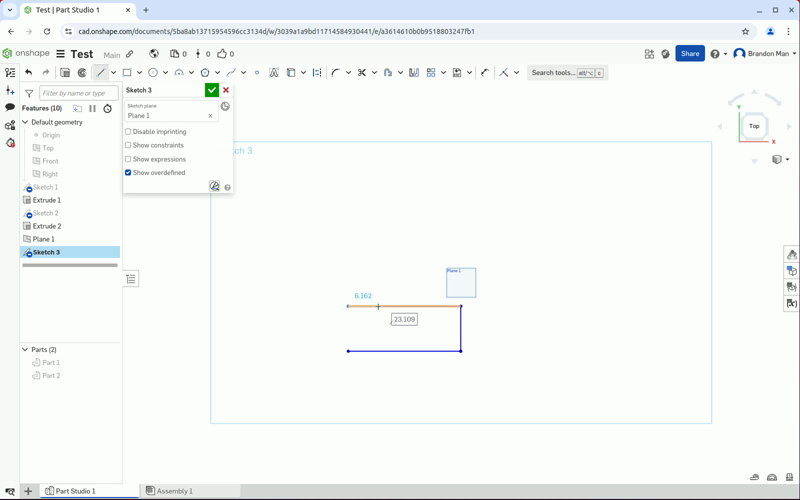
key_down(shift)
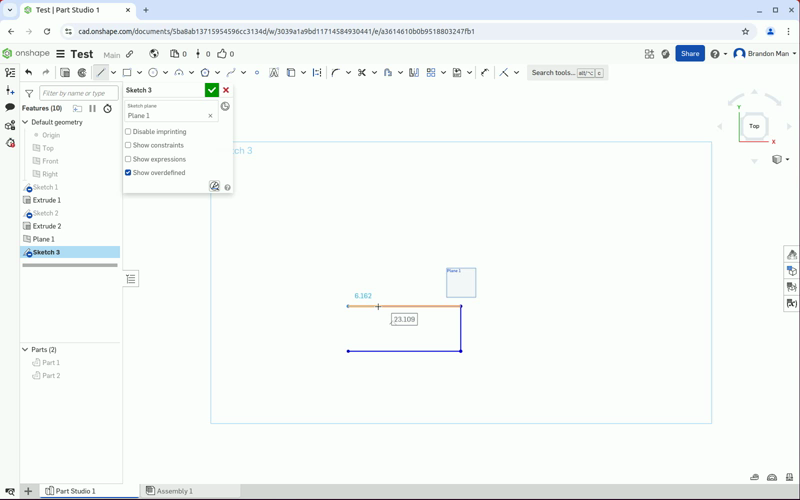
mouse_move(348, 351)
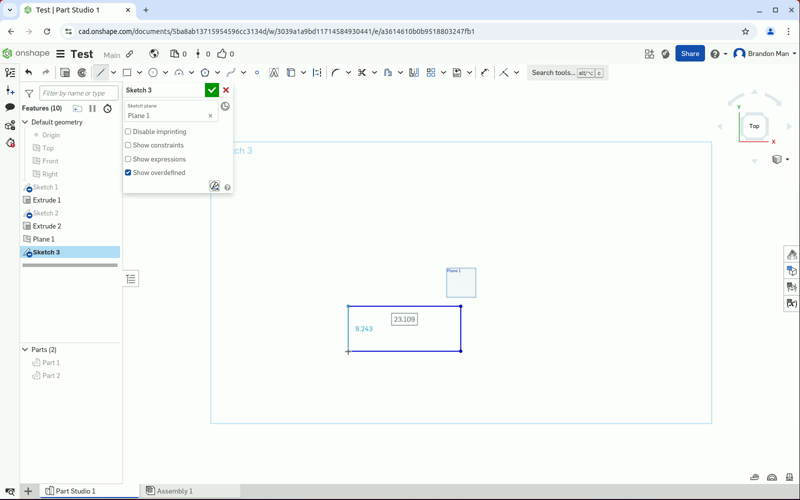
key_up(shift)
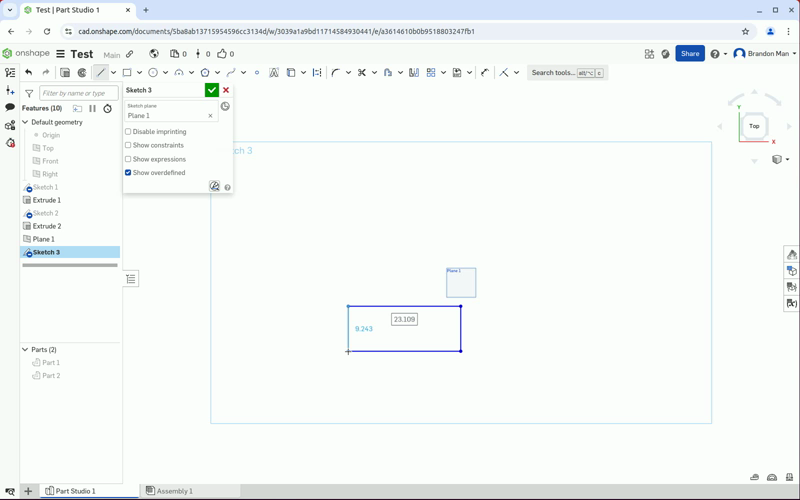
click(348, 351)
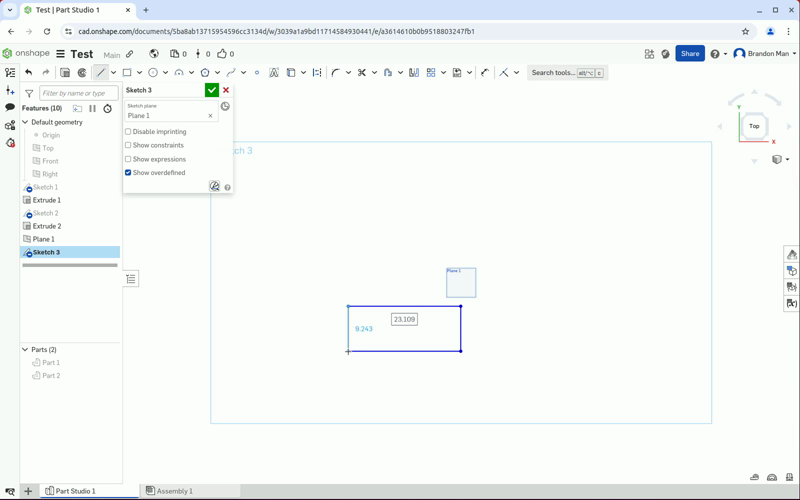
key(esc)
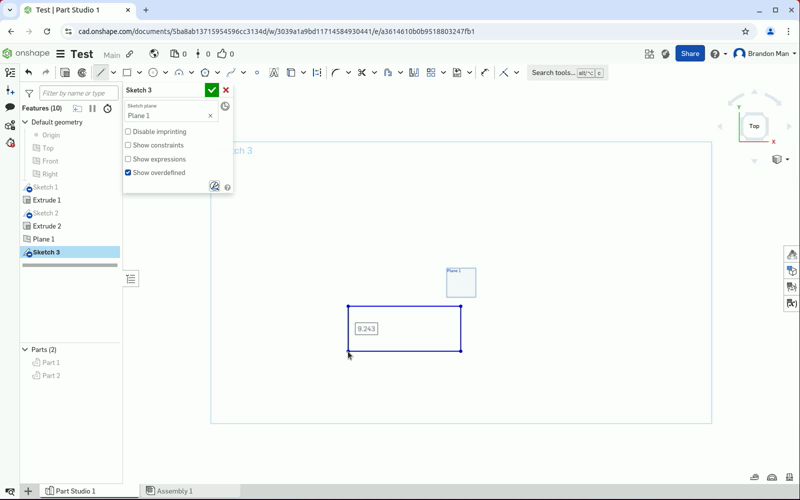
mouse_move(362, 310)
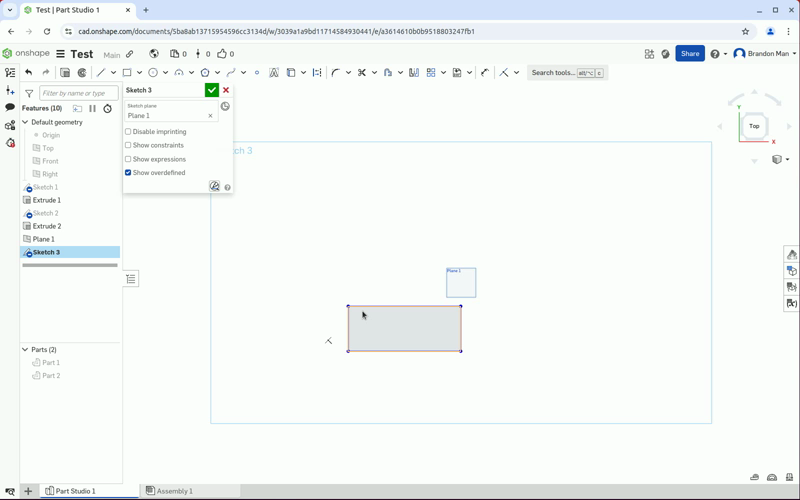
click(362, 310)
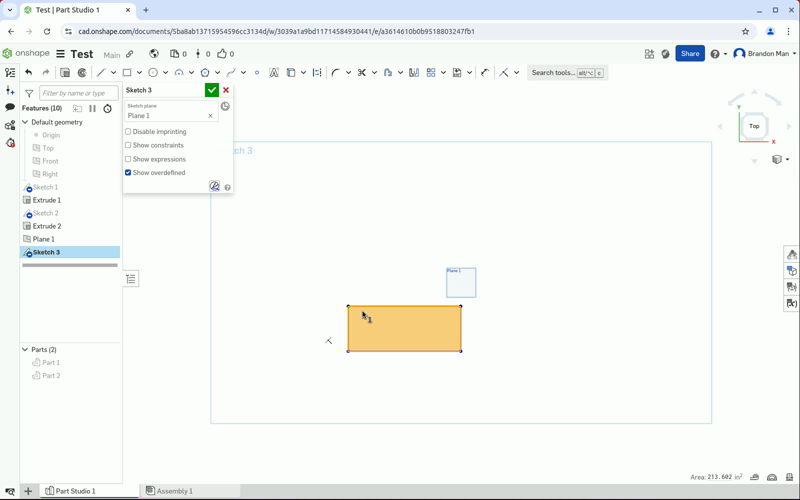
mouse_move(73, 352)
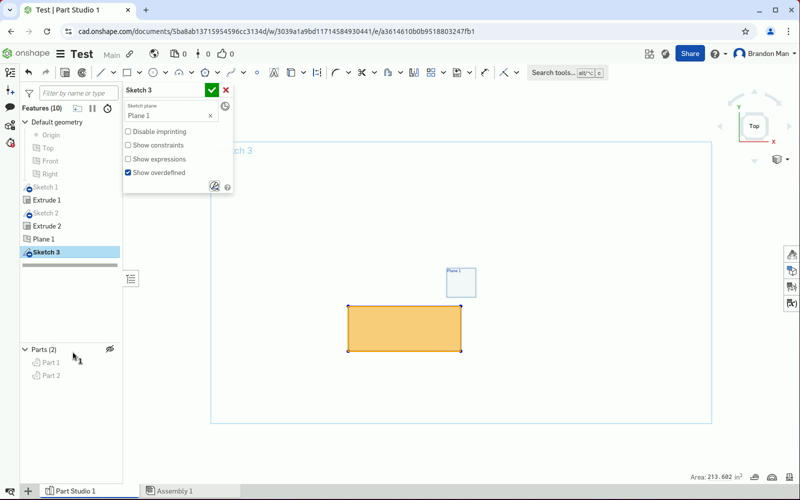
key(shift+y)
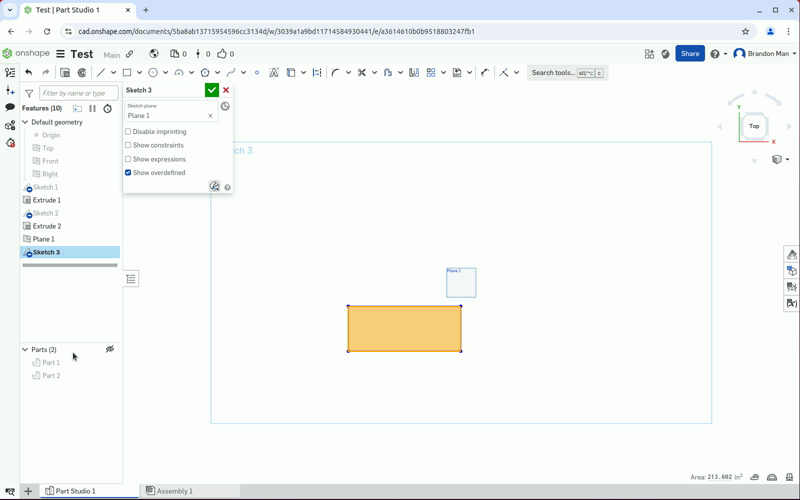
key(shift+e)
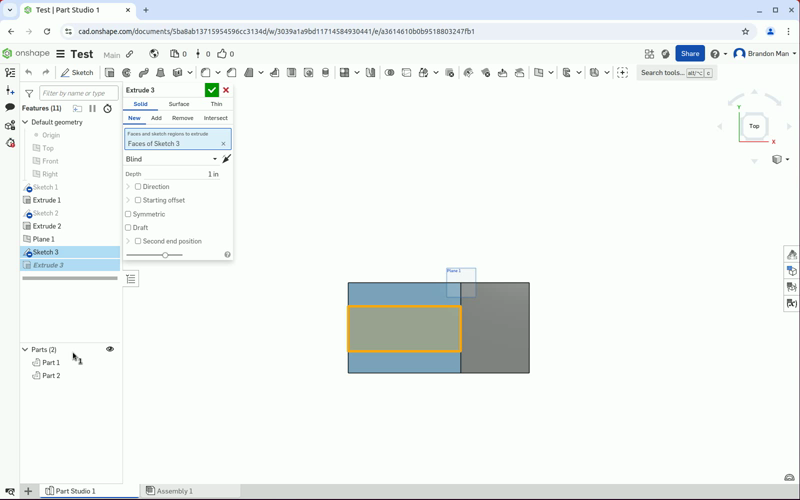
mouse_move(143, 106)
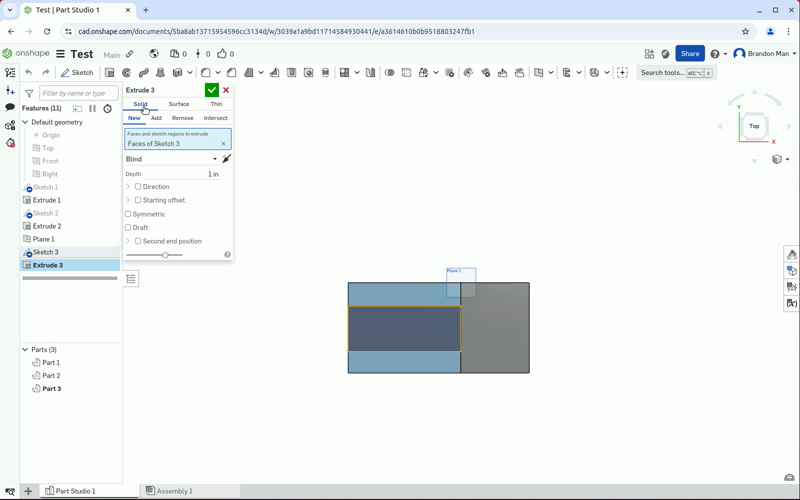
click(143, 106)
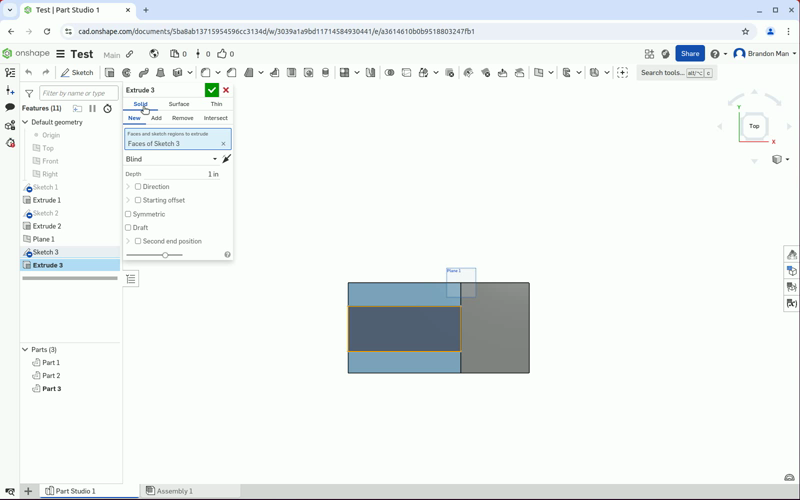
mouse_move(186, 120)
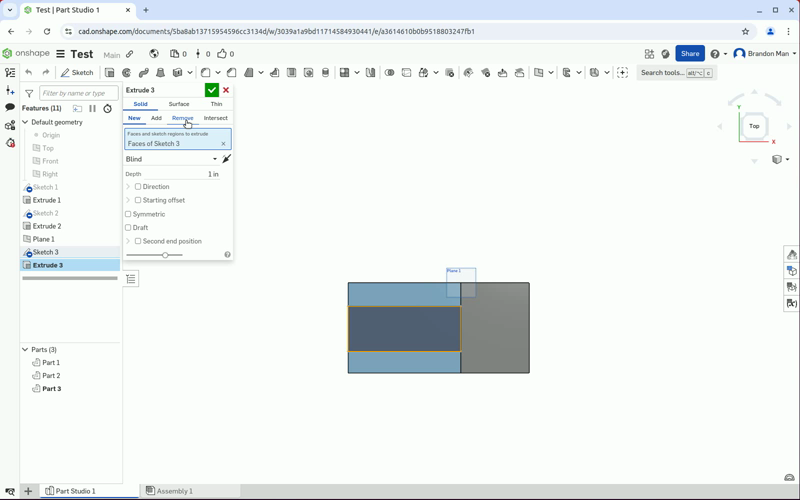
click(186, 120)
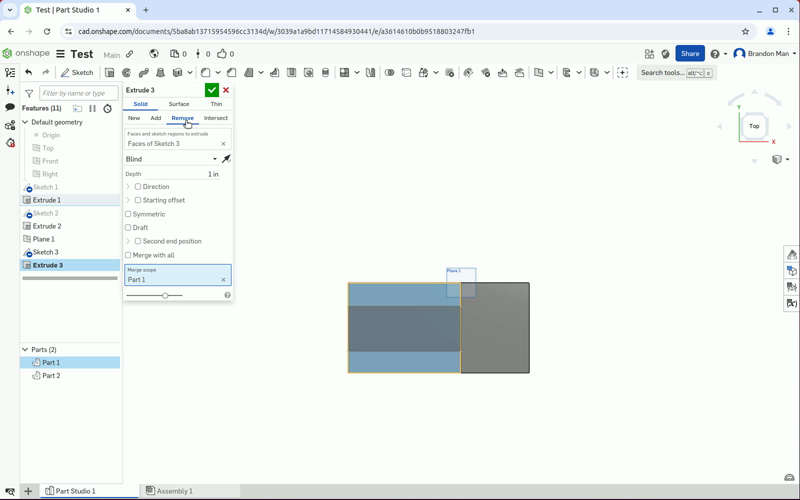
key(tab, 4)
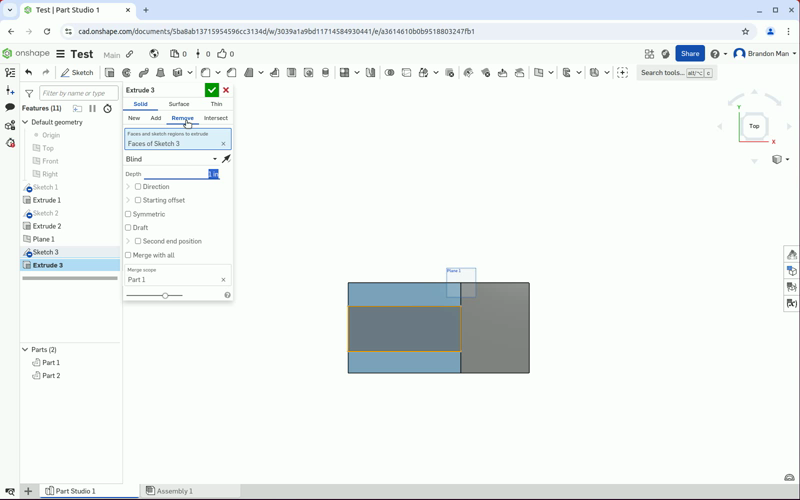
text(4.574)
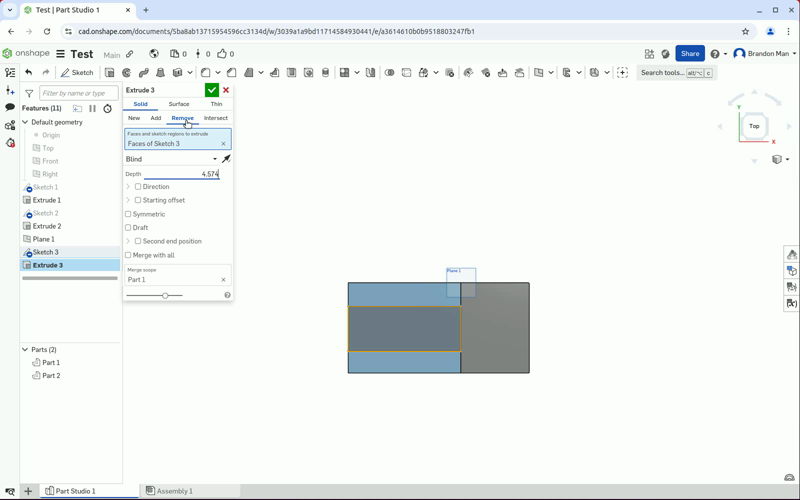
key(tab, 6)
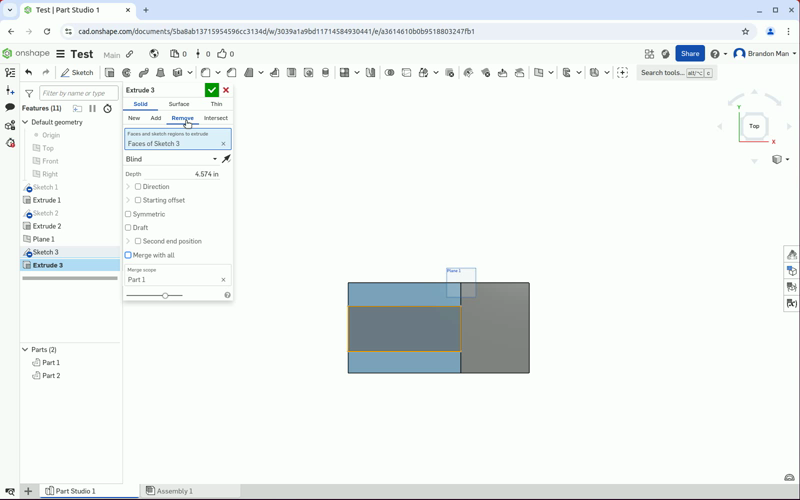
key(space)
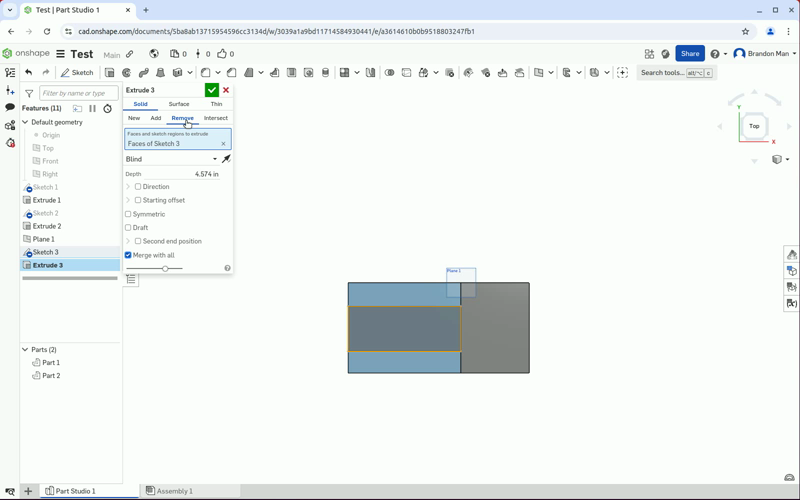
key(enter)
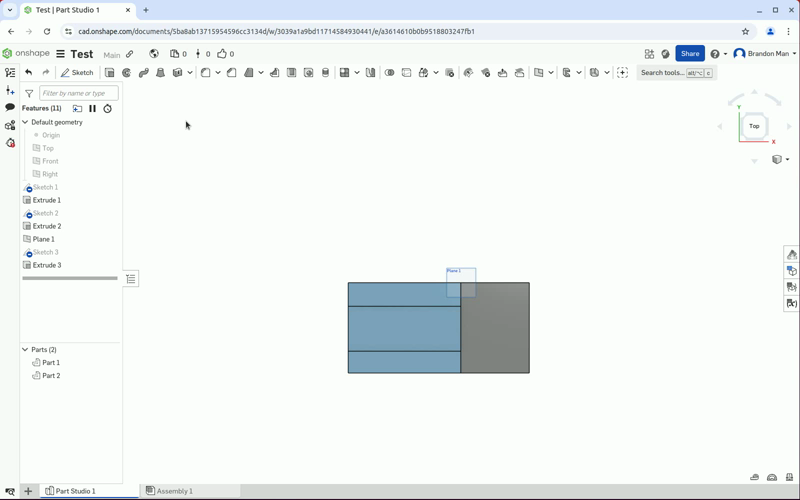
key(shift+h)
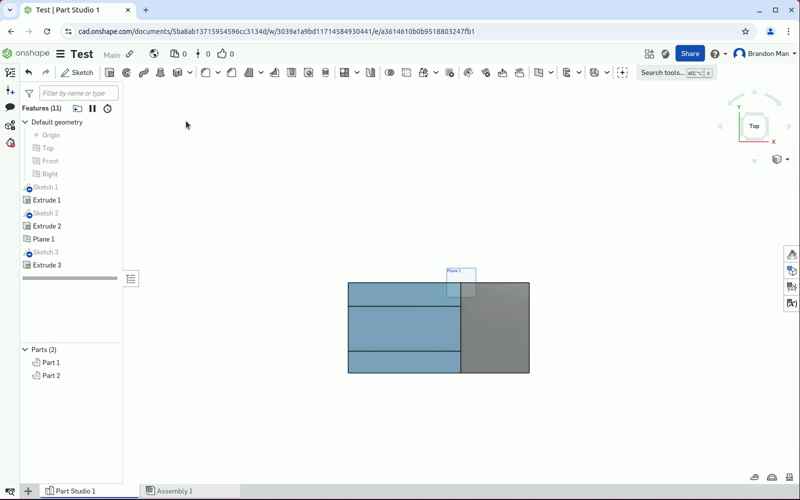
key(shift+h)
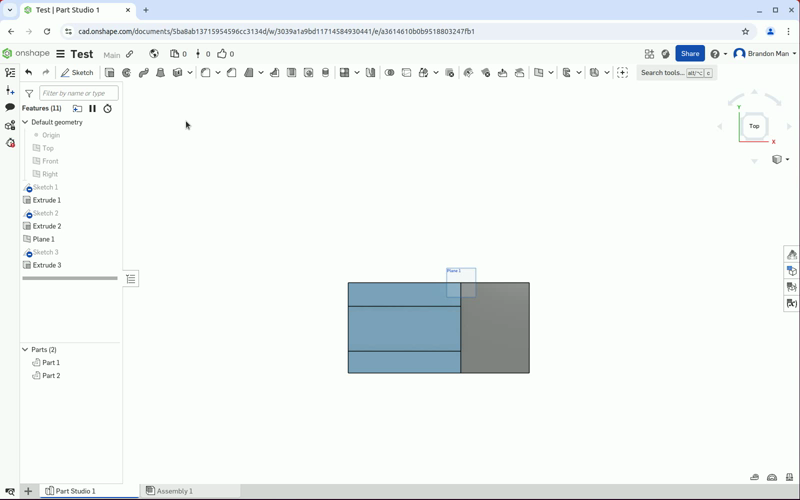
key(shift+7)
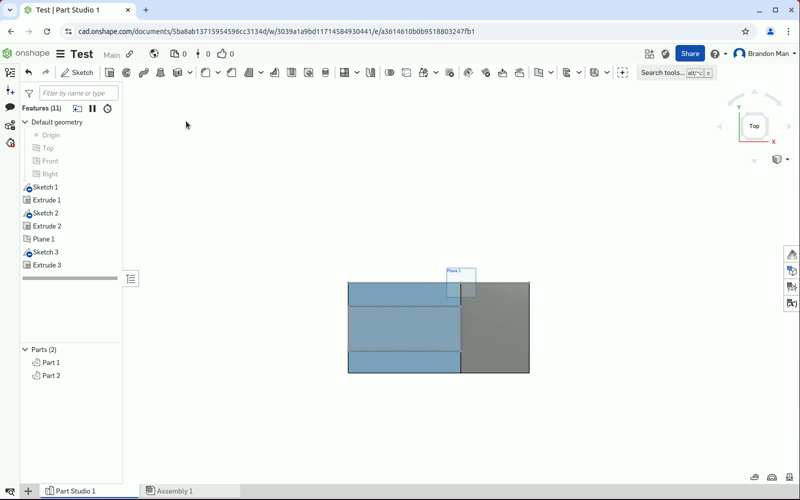
key(up, 3)
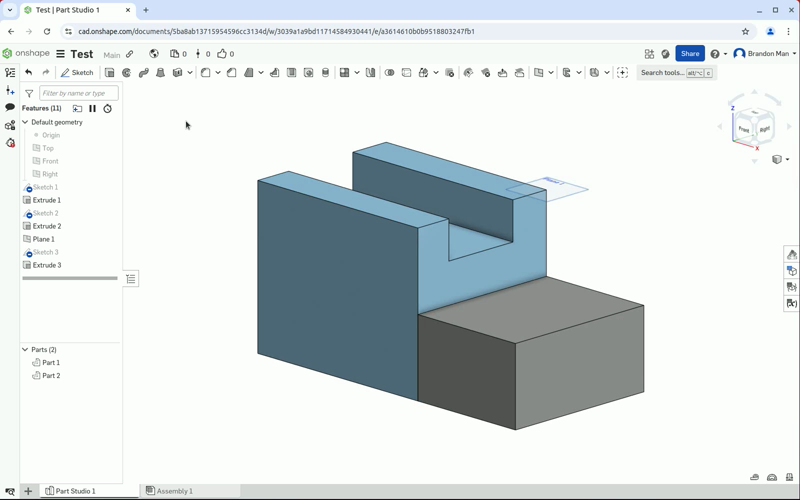
key(left, 3)
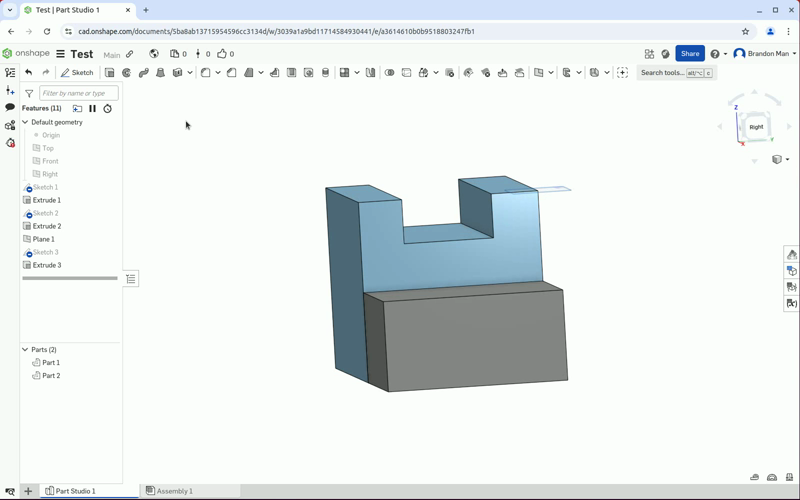
key(right, 3)
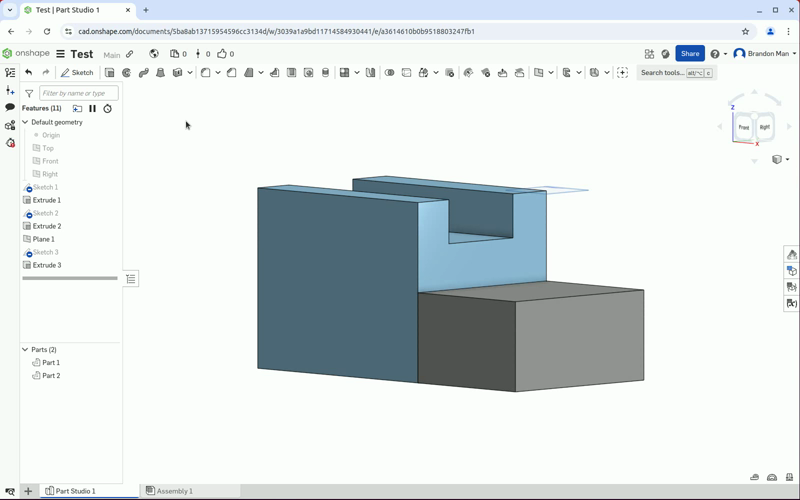
key(down, 3)
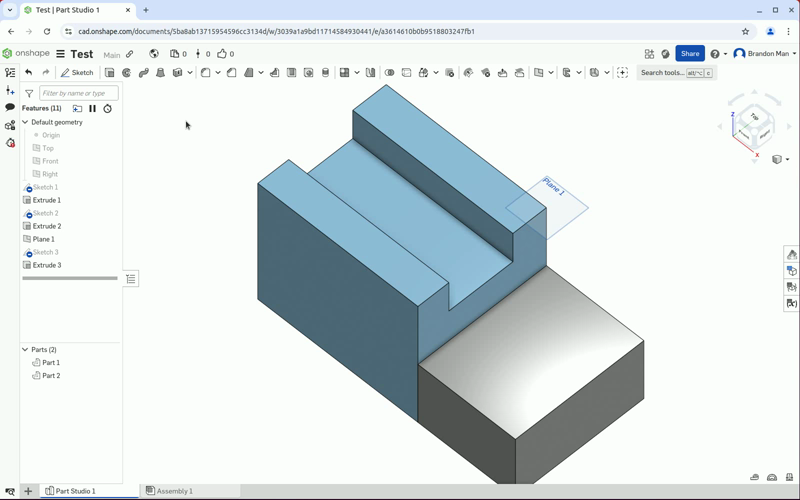
mouse_move(73, 189)
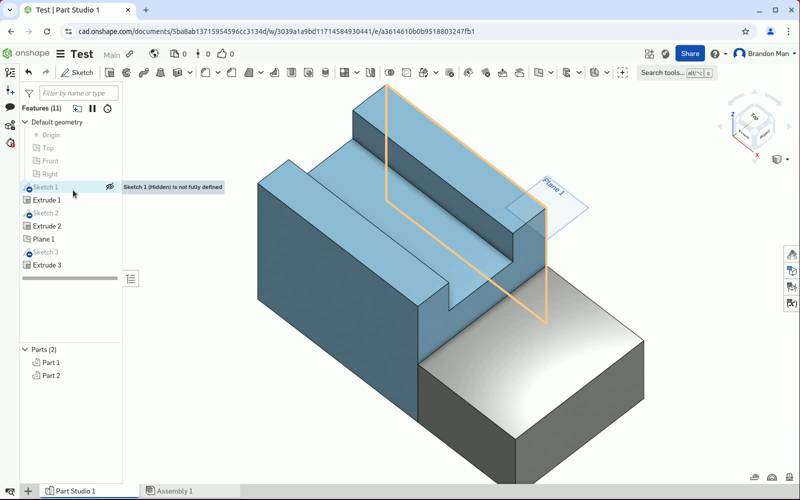
click(73, 189)